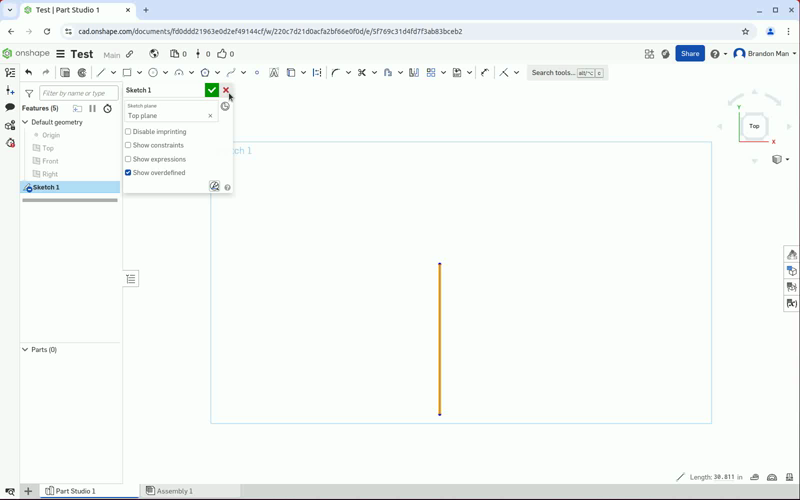
key(shift+h)
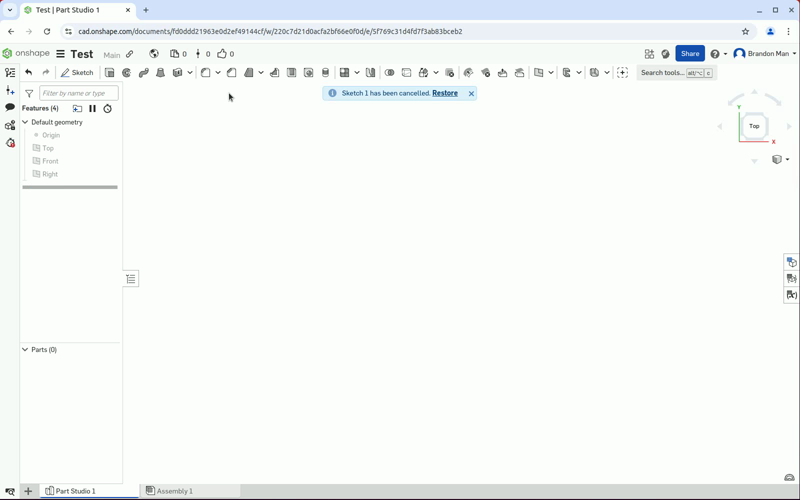
mouse_move(73, 352)
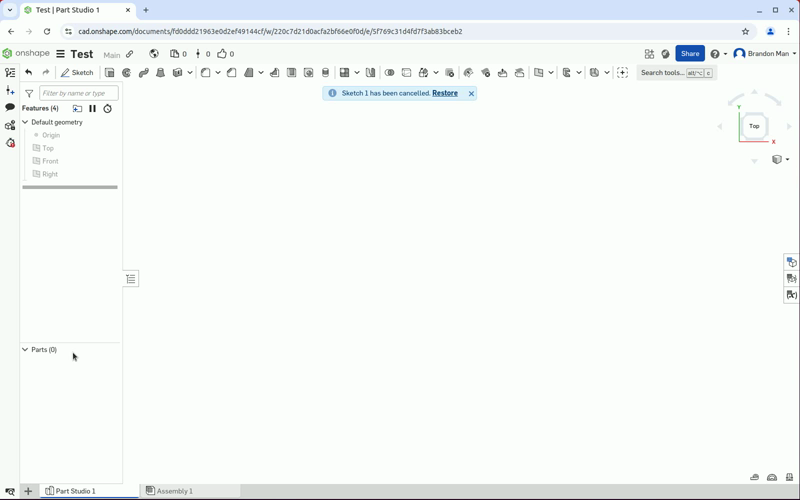
key(y)
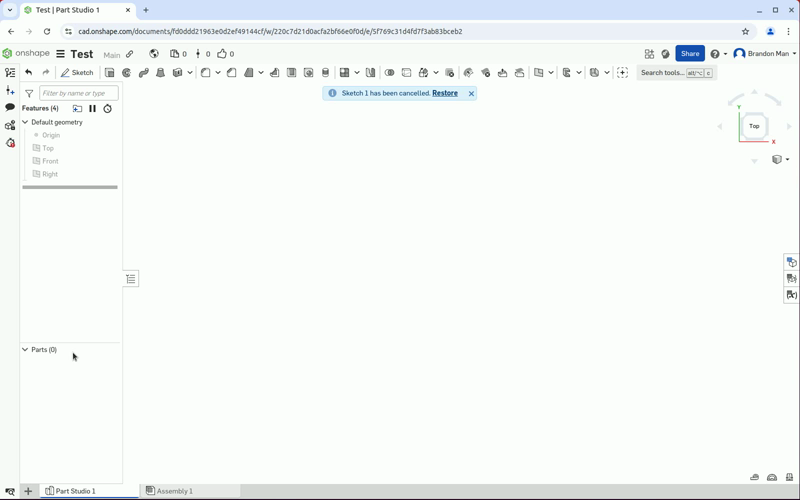
key(shift+p)
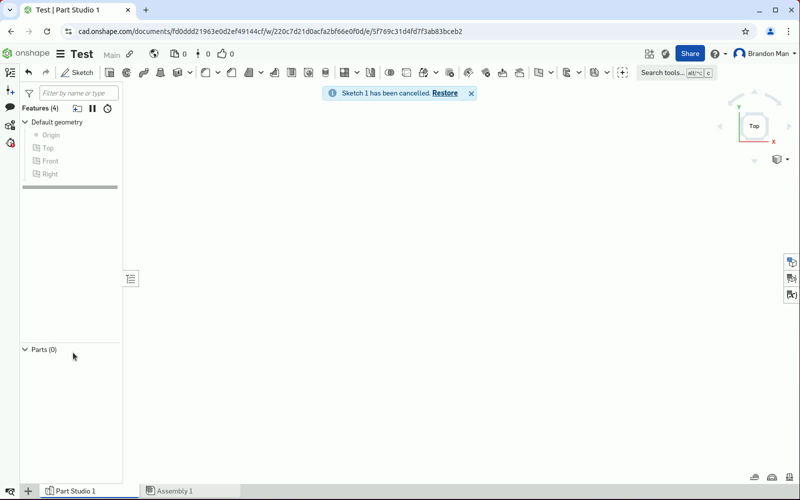
key(space)
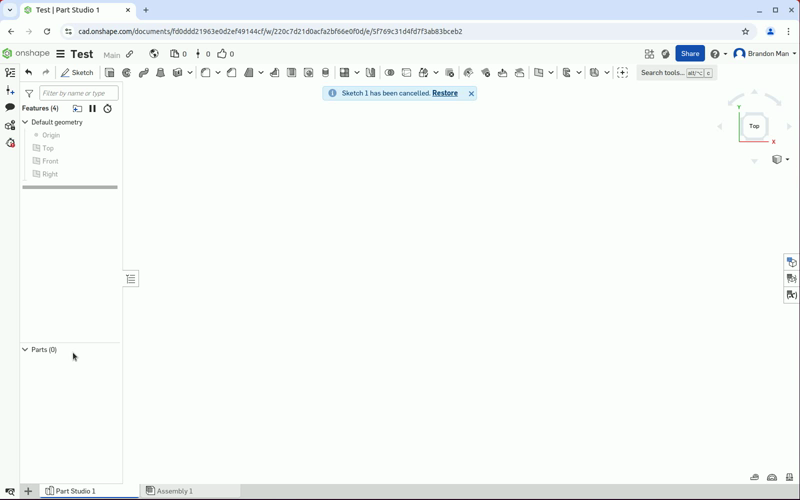
key_down(shift)
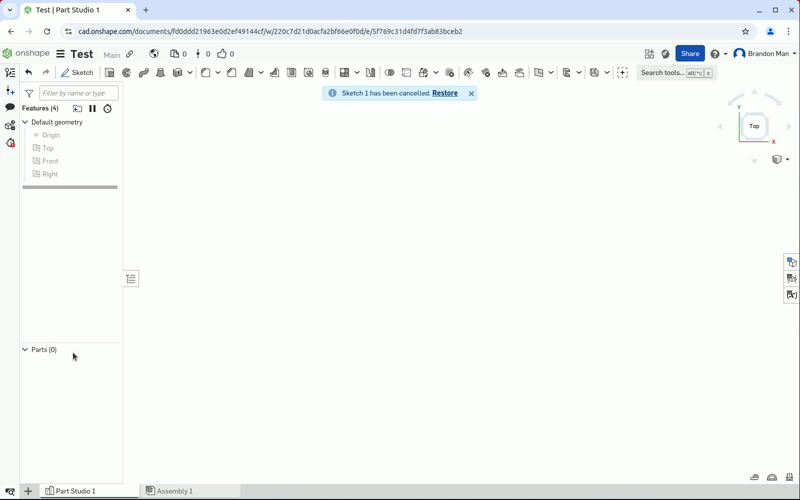
key(up)
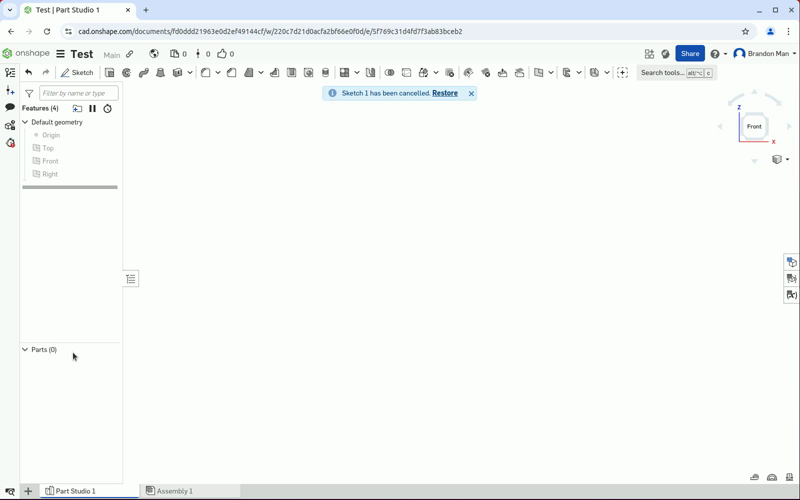
key_up(shift)
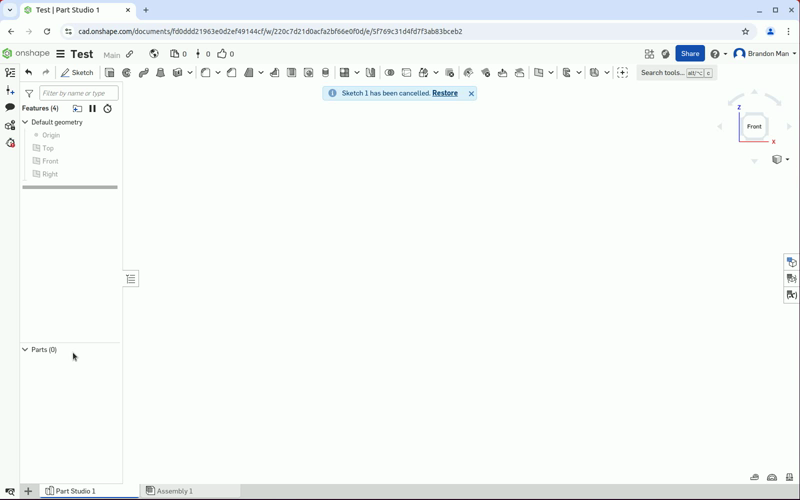
mouse_move(73, 352)
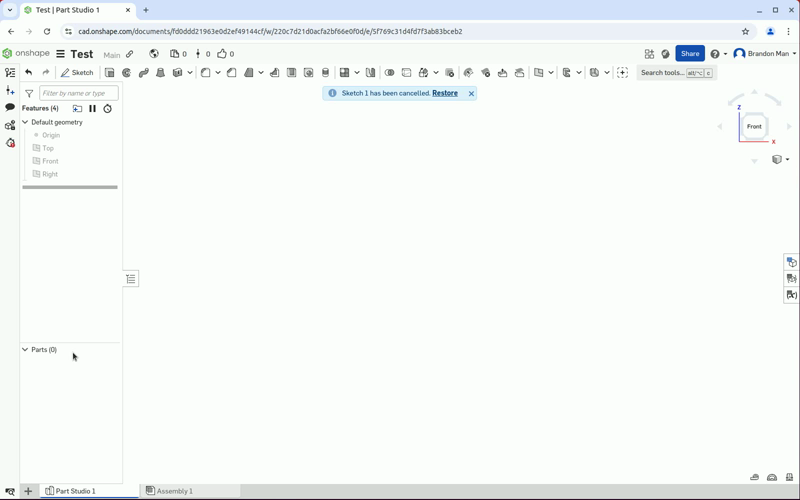
key(shift+y)
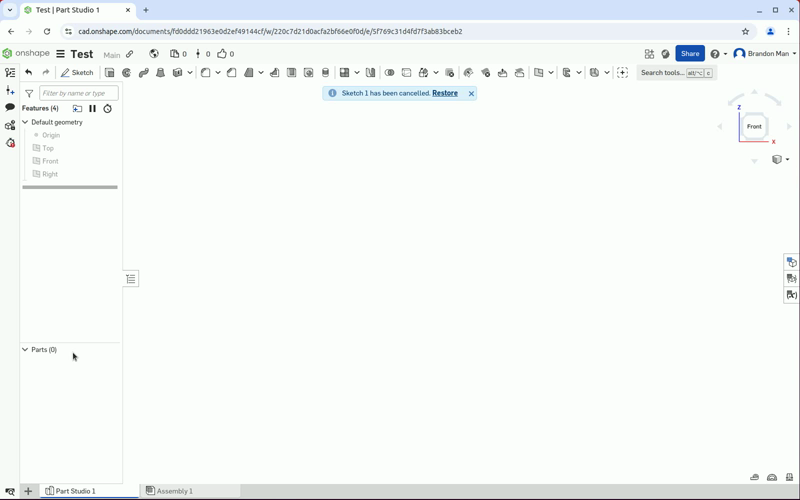
key(shift+s)
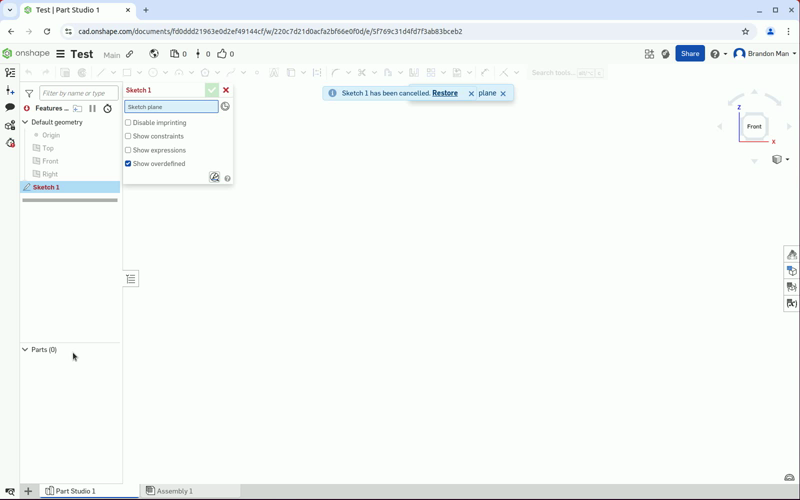
mouse_move(73, 163)
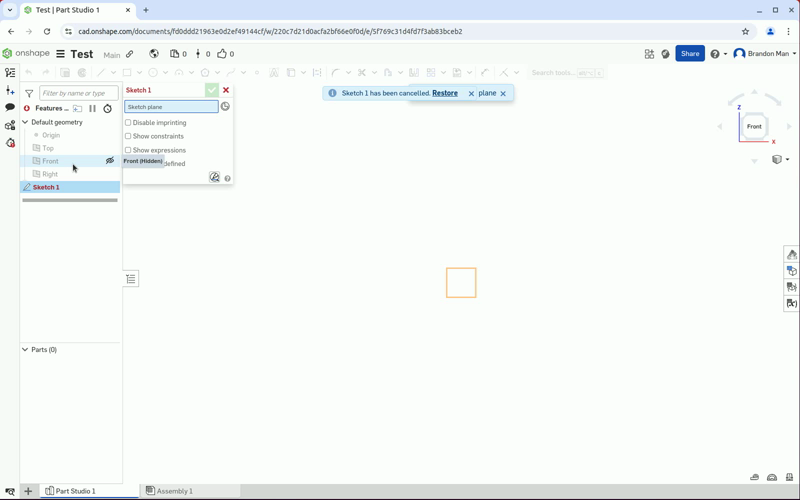
click(73, 163)
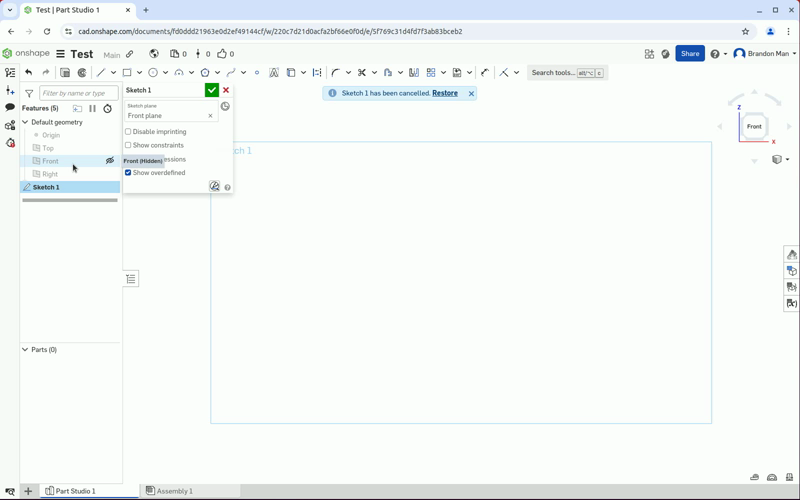
mouse_move(73, 352)
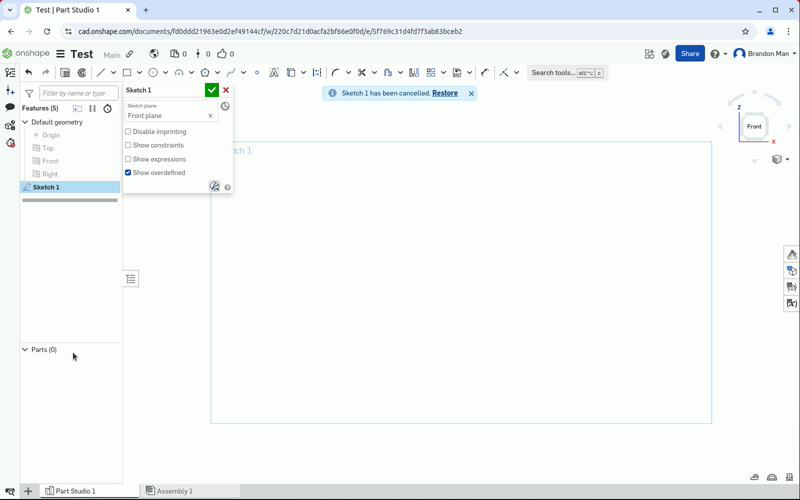
key(y)
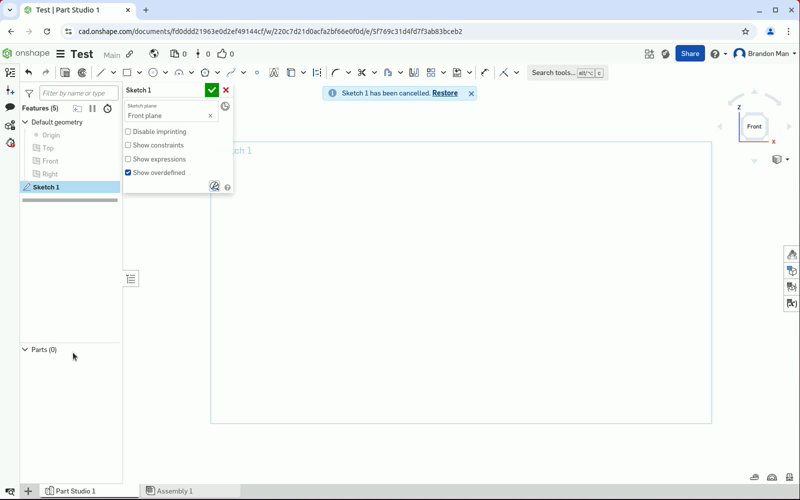
key(l)
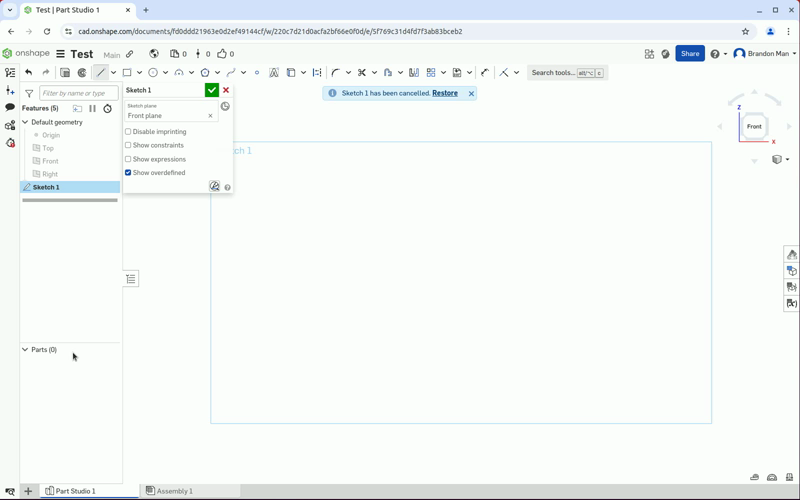
key_down(shift)
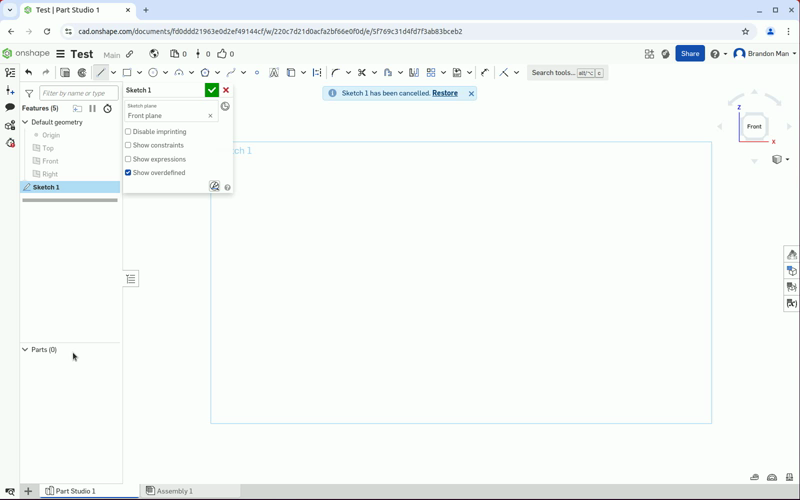
mouse_move(388, 395)
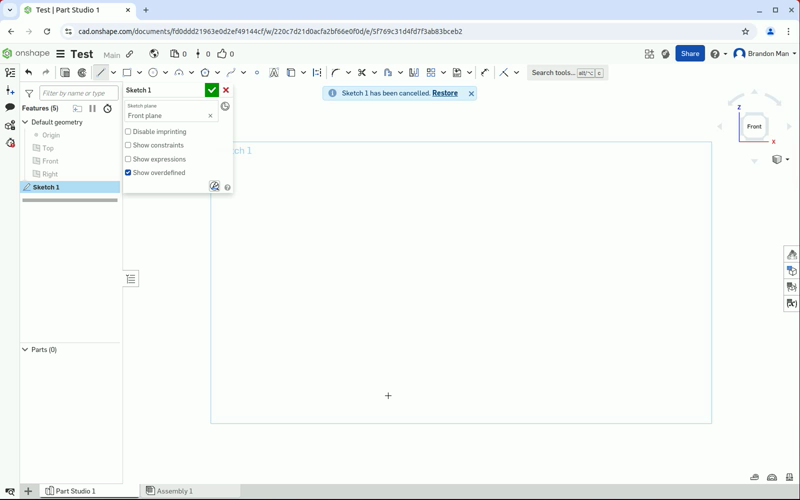
click(388, 395)
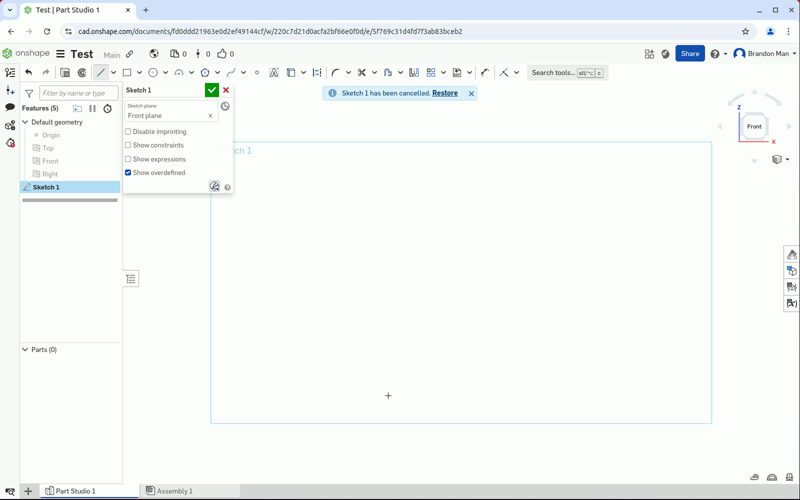
key_up(shift)
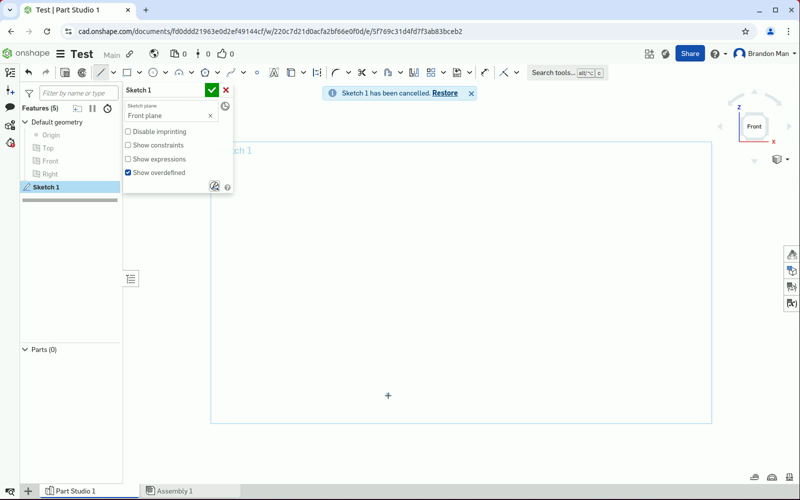
key_down(shift)
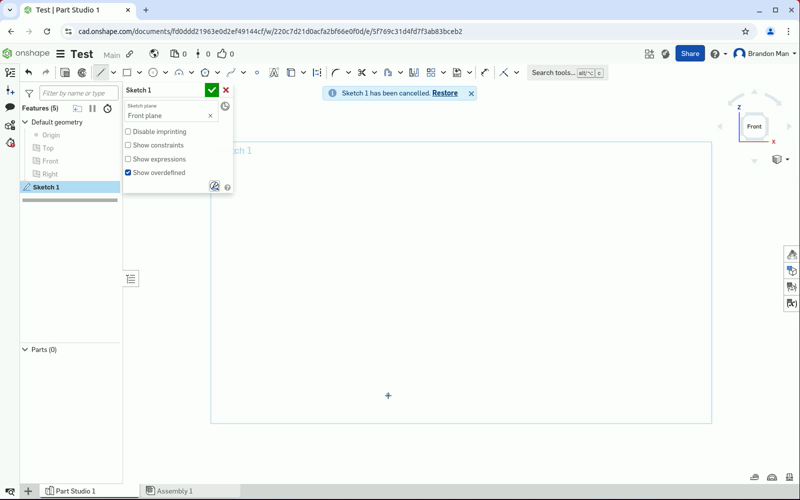
mouse_move(531, 395)
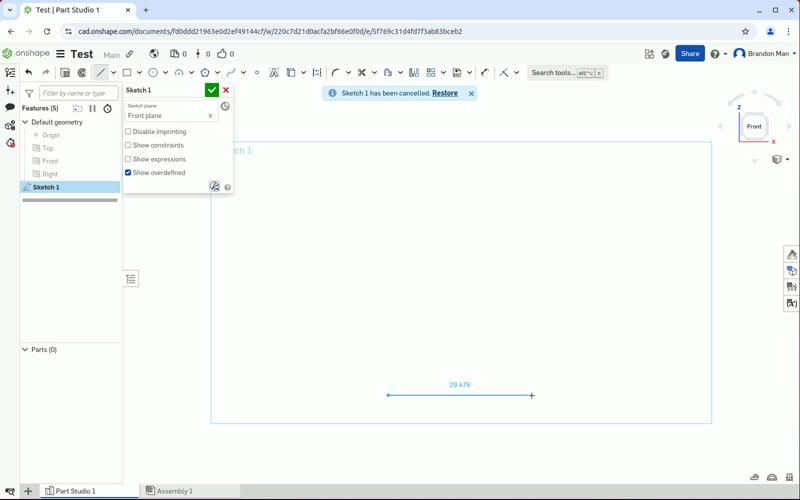
click(531, 395)
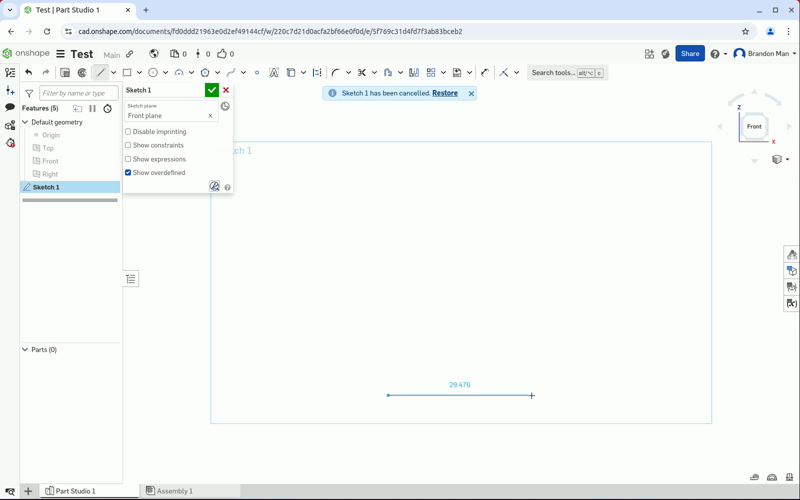
key_up(shift)
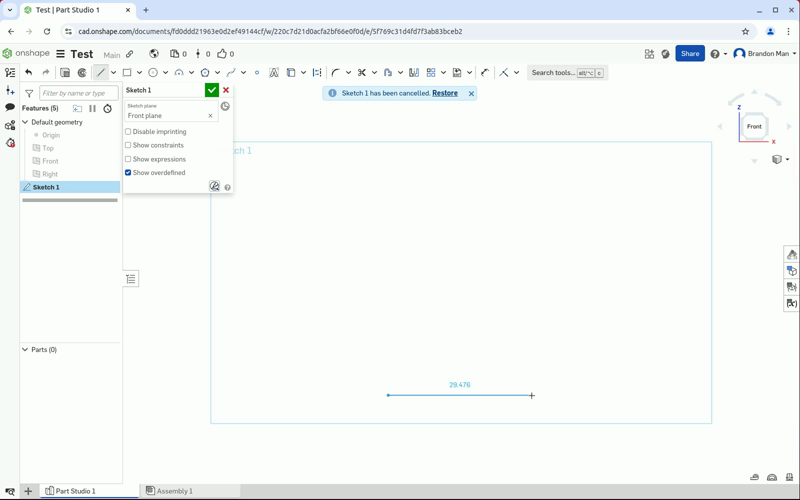
key_down(shift)
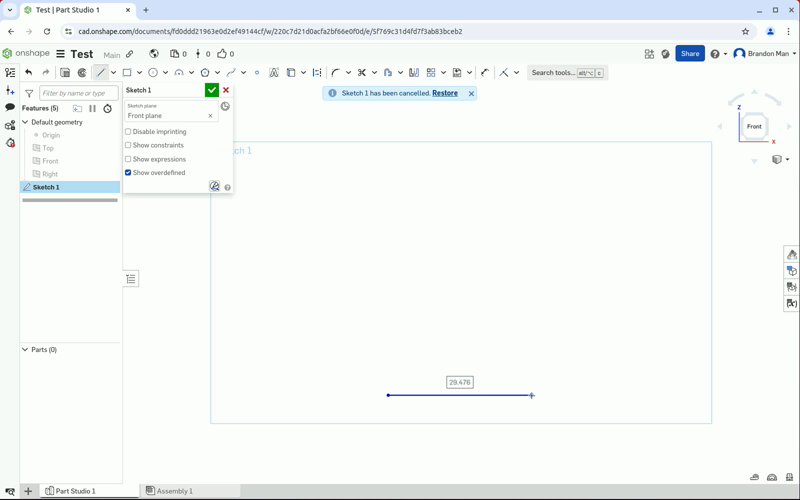
mouse_move(531, 171)
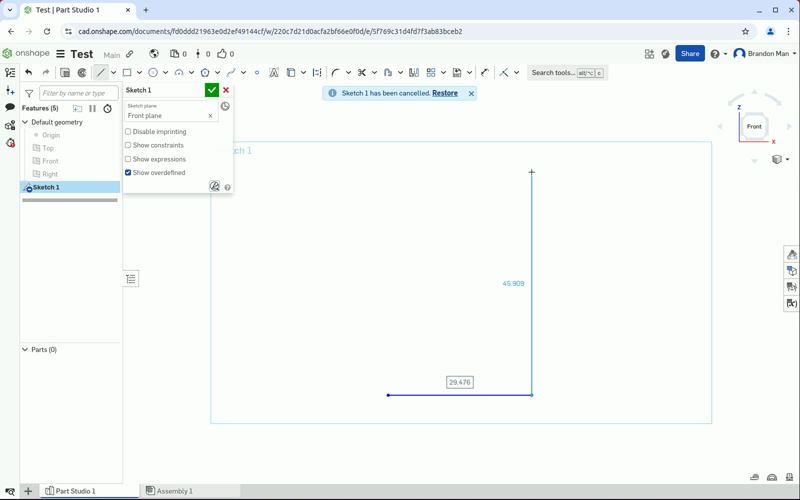
click(531, 171)
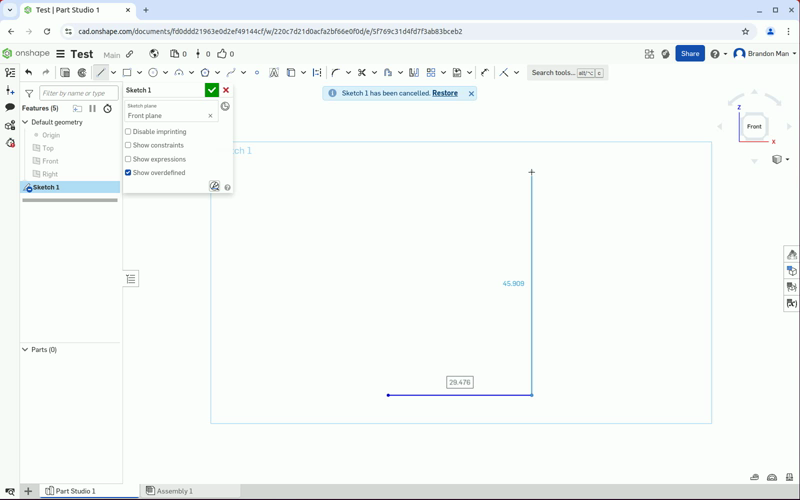
key_up(shift)
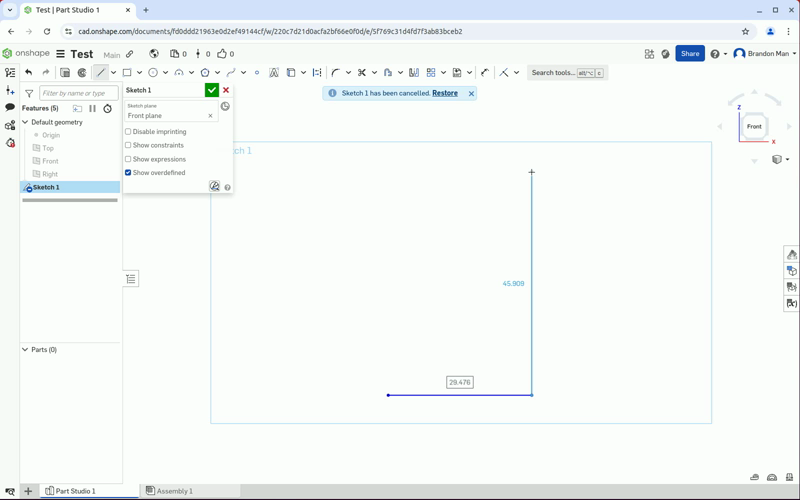
key_down(shift)
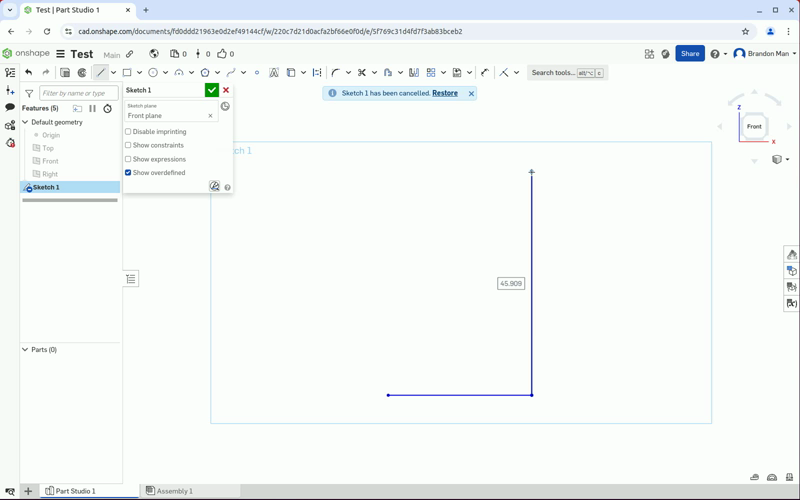
mouse_move(388, 171)
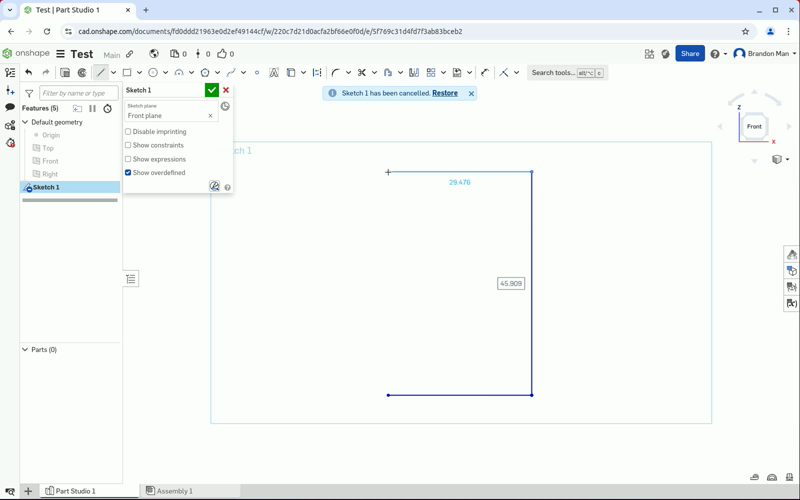
click(388, 171)
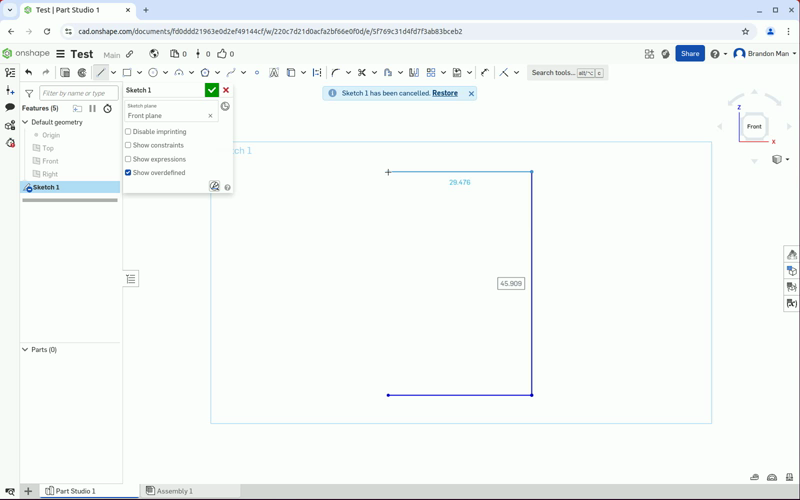
key_up(shift)
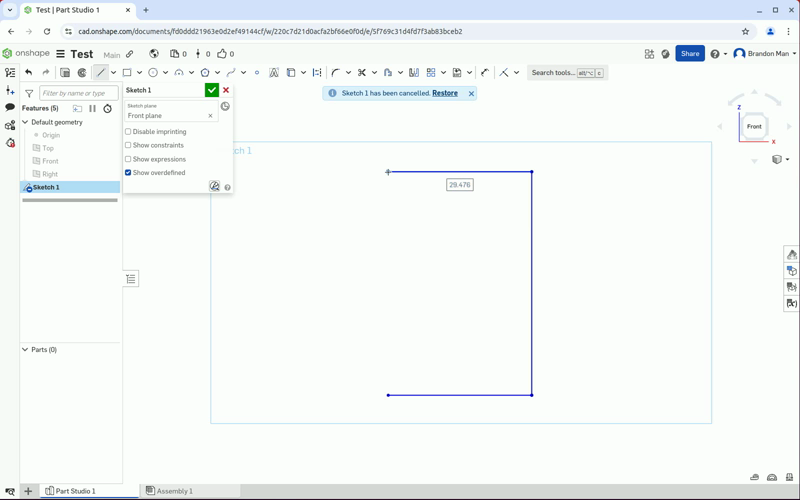
key_down(shift)
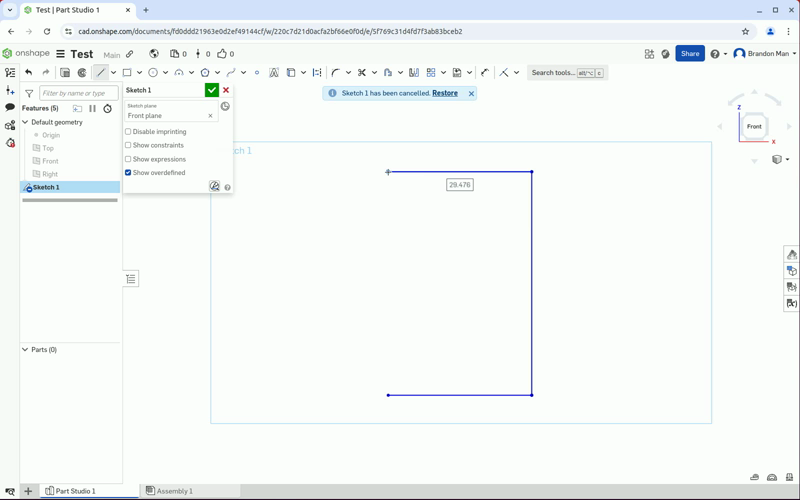
mouse_move(388, 395)
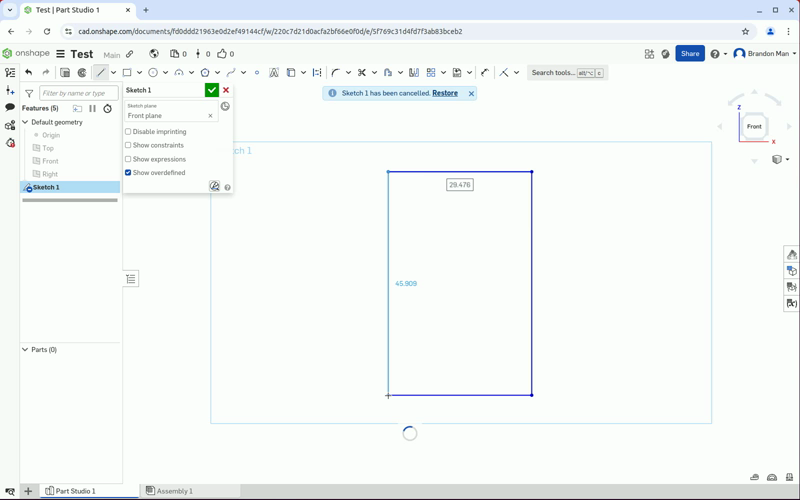
key_up(shift)
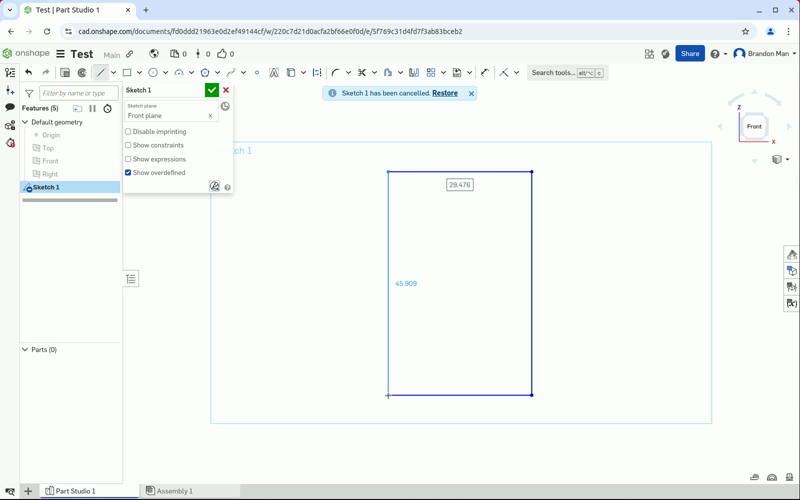
click(388, 395)
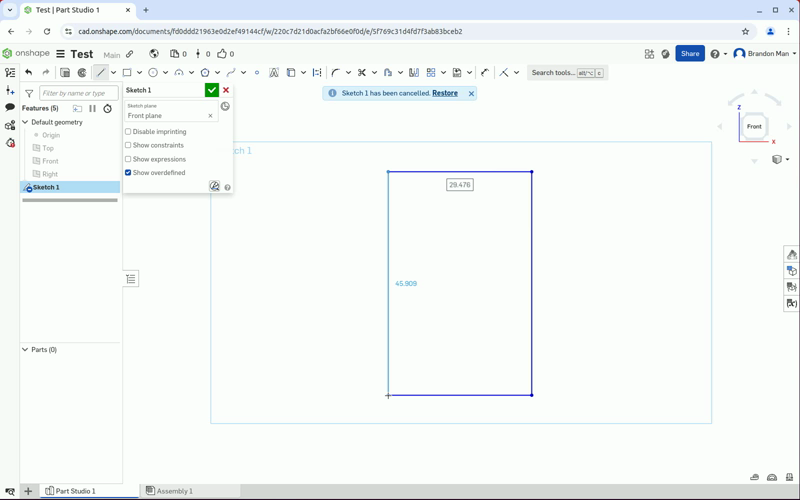
key(esc)
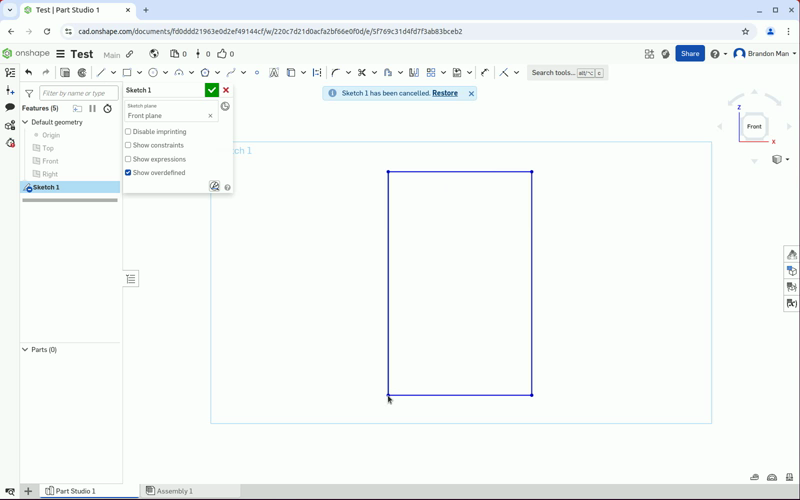
mouse_move(503, 265)
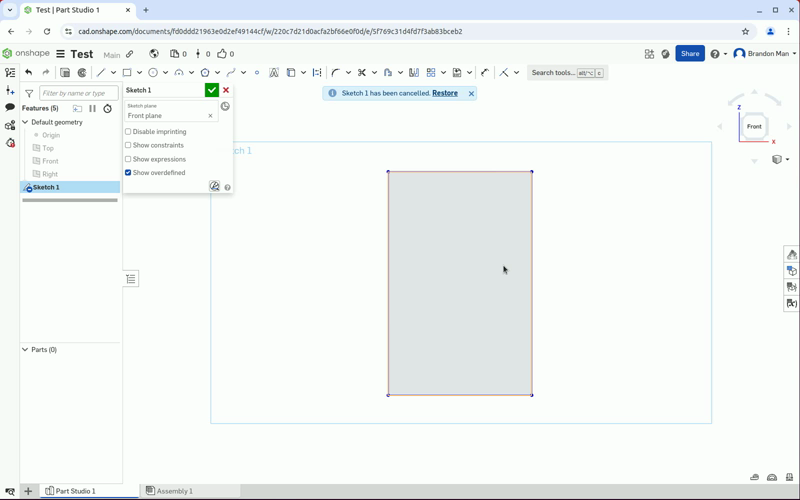
click(503, 265)
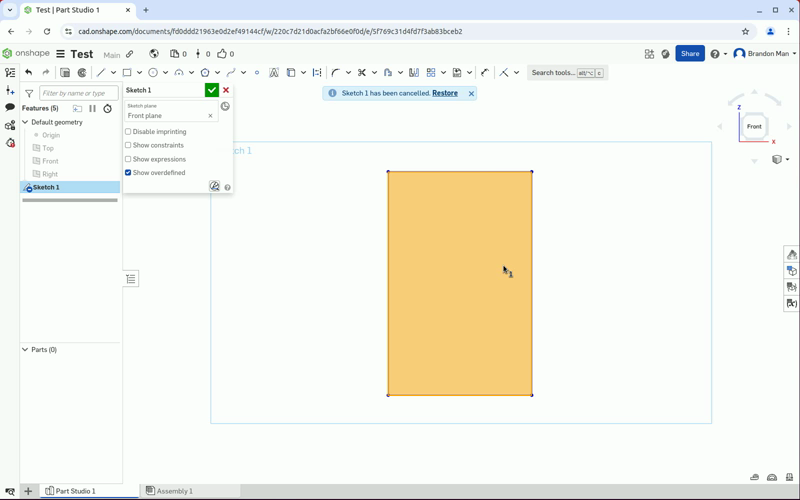
mouse_move(73, 352)
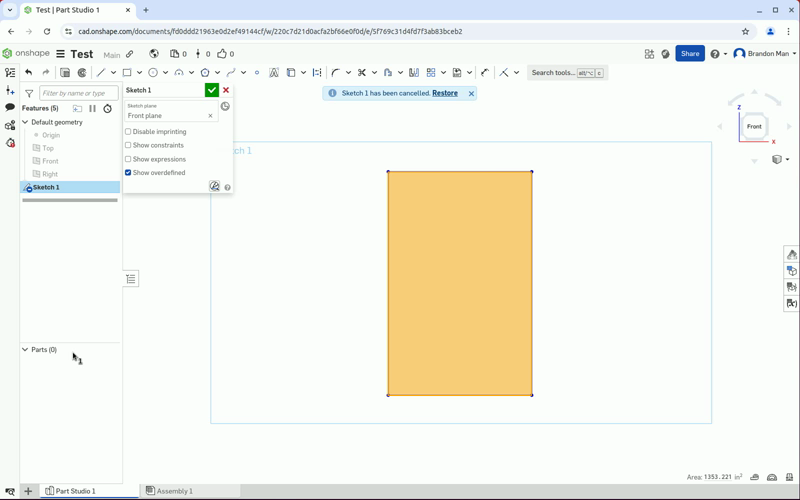
key(shift+y)
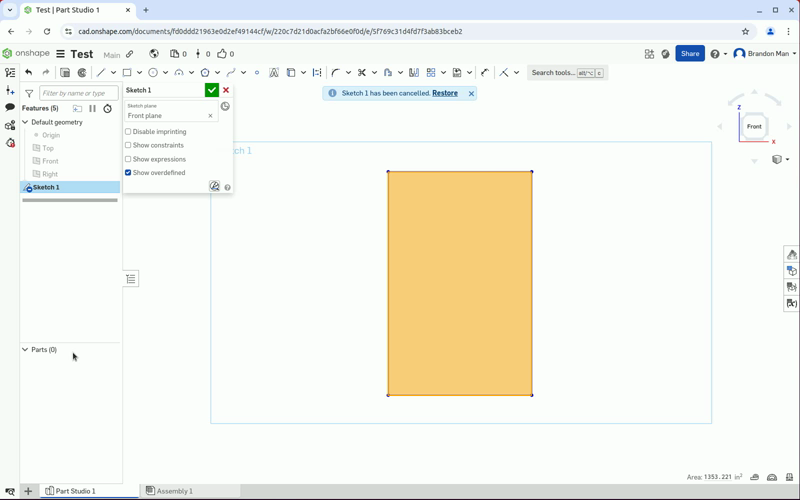
key(shift+e)
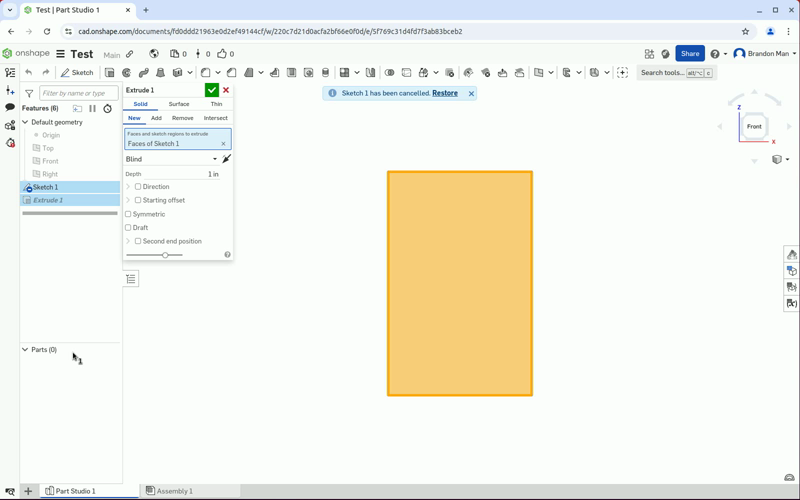
mouse_move(143, 106)
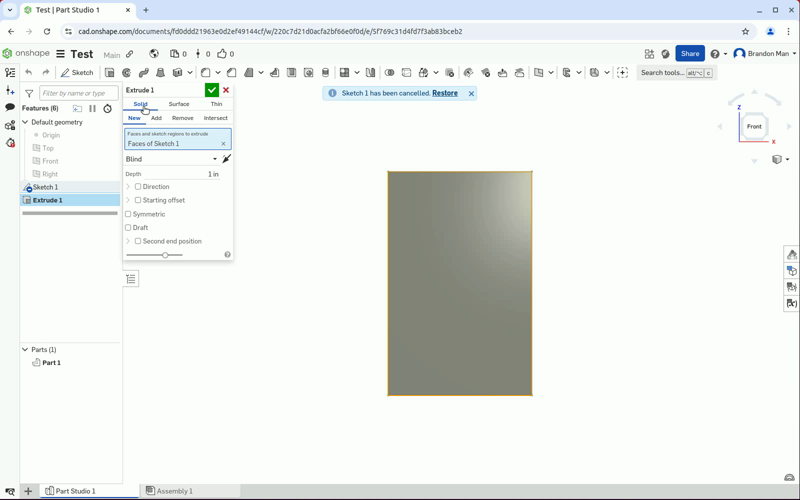
click(143, 106)
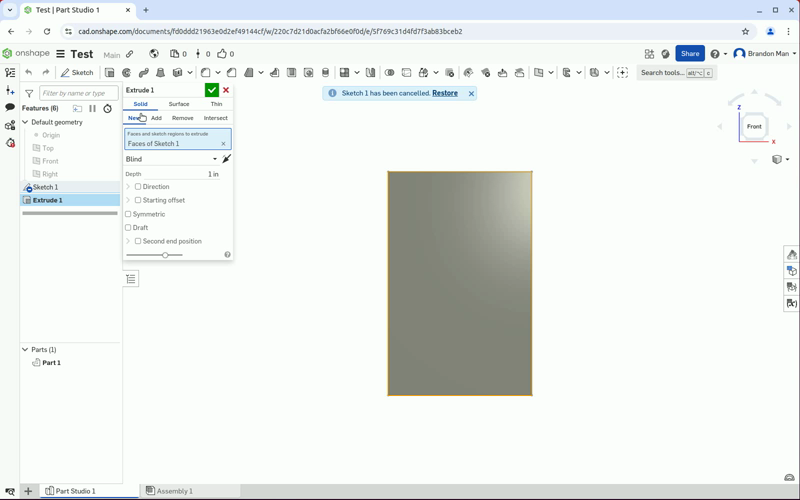
mouse_move(137, 120)
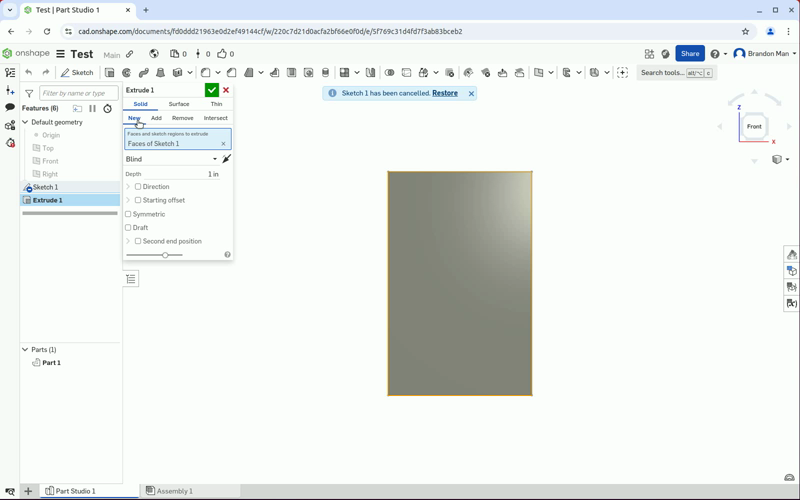
click(137, 120)
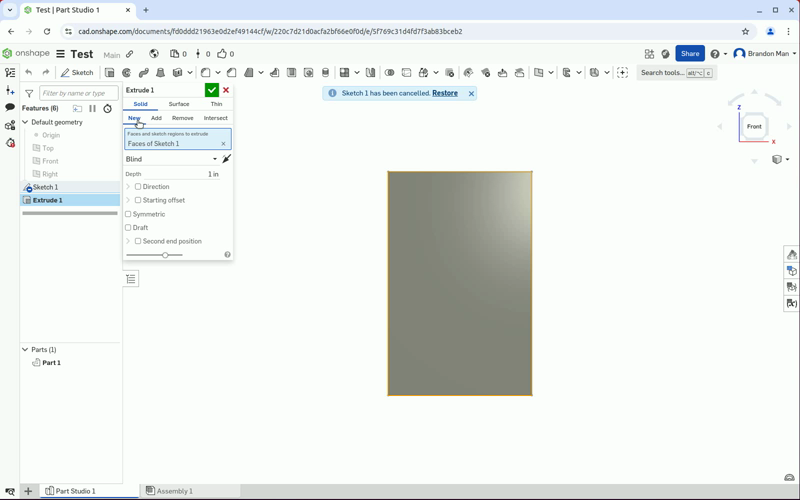
key(tab, 4)
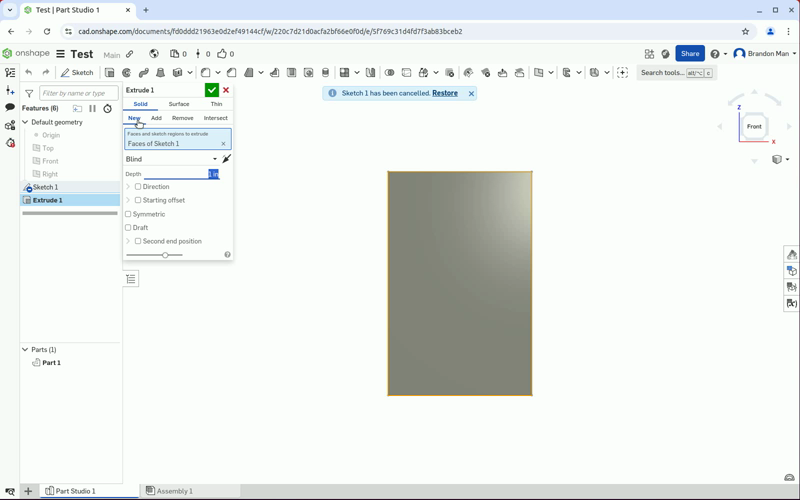
text(1.444)
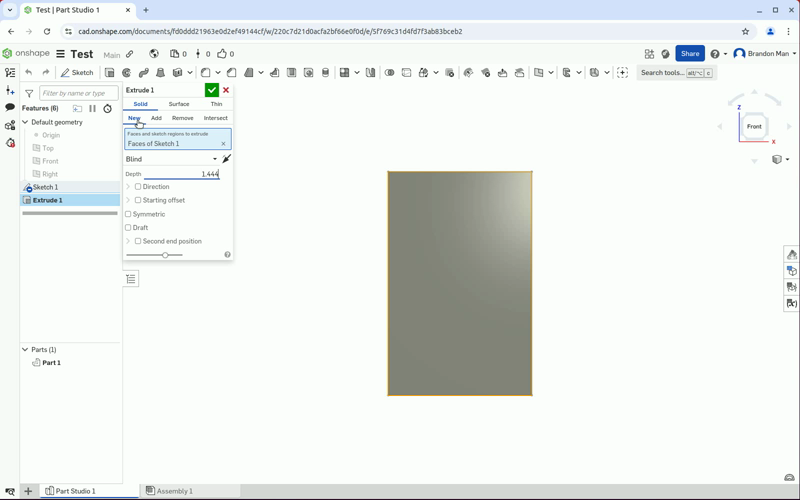
key(enter)
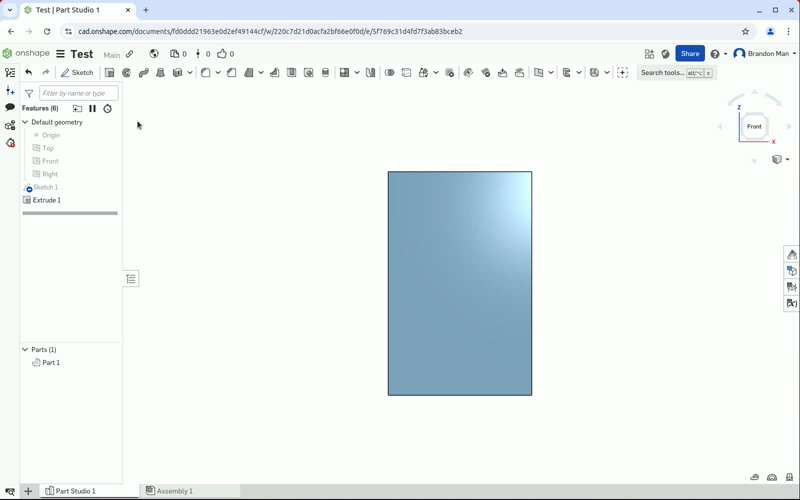
key(shift+h)
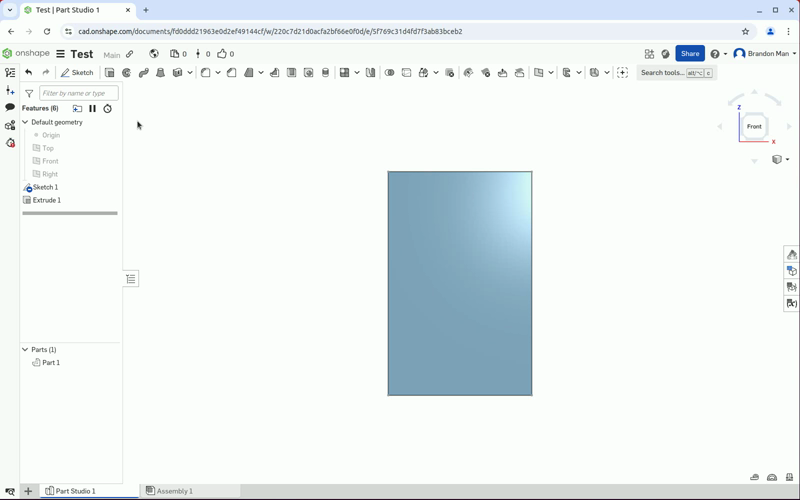
key(shift+h)
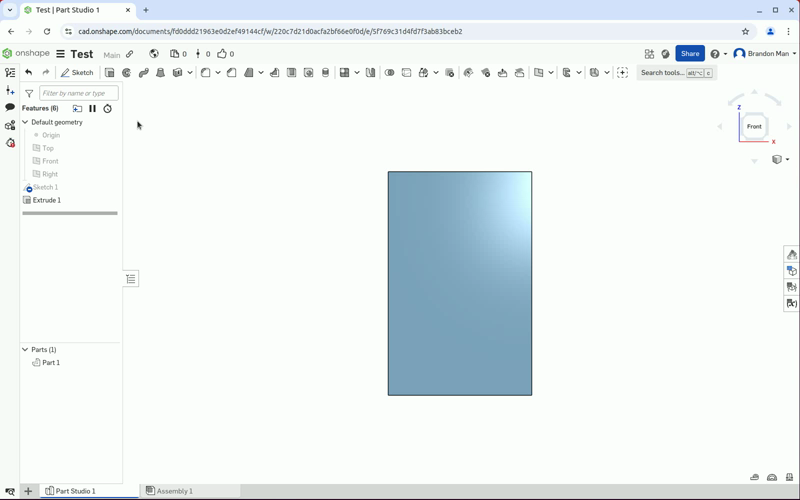
mouse_move(73, 189)
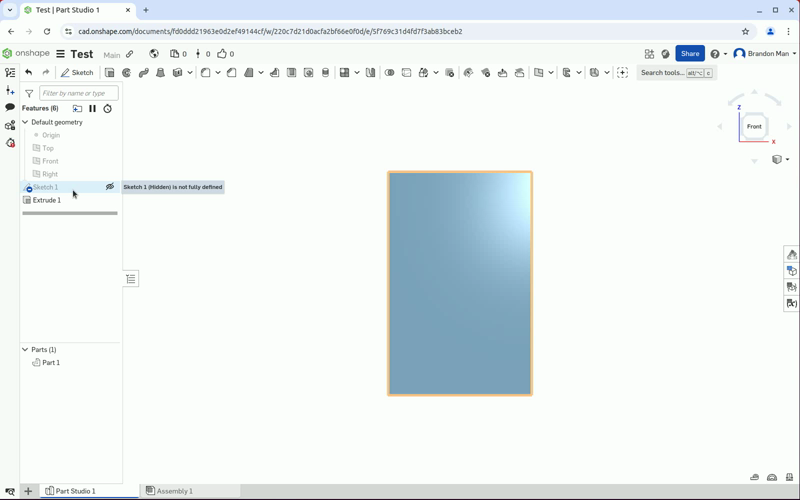
click(73, 189)
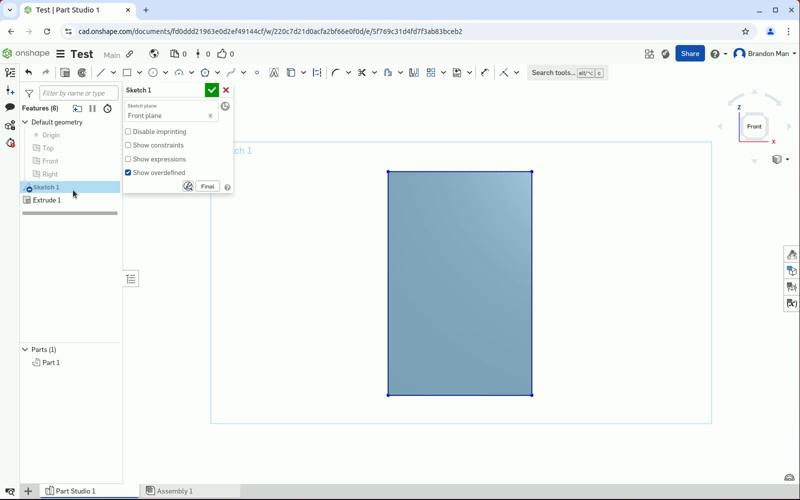
mouse_move(229, 92)
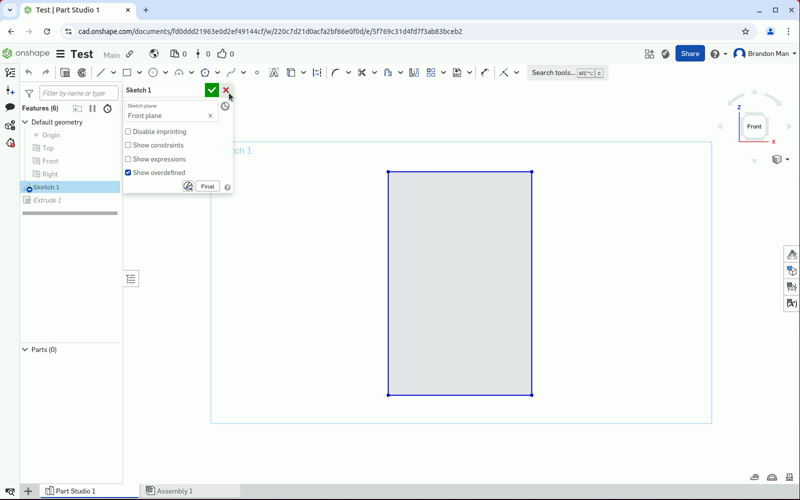
click(229, 92)
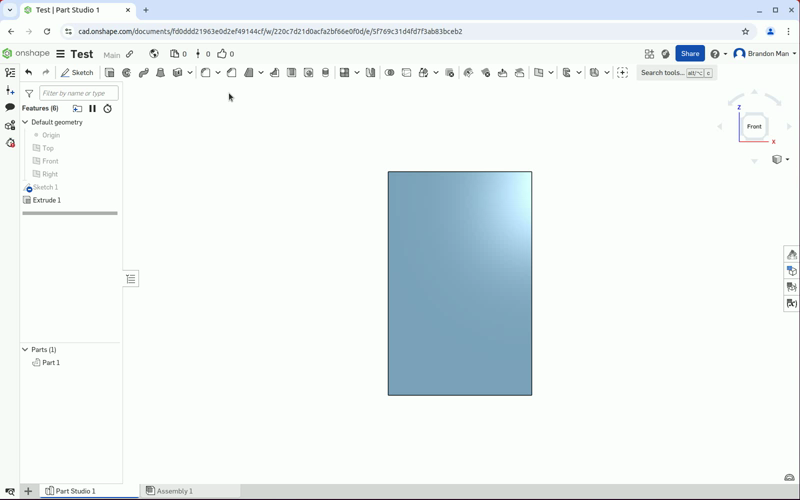
mouse_move(541, 75)
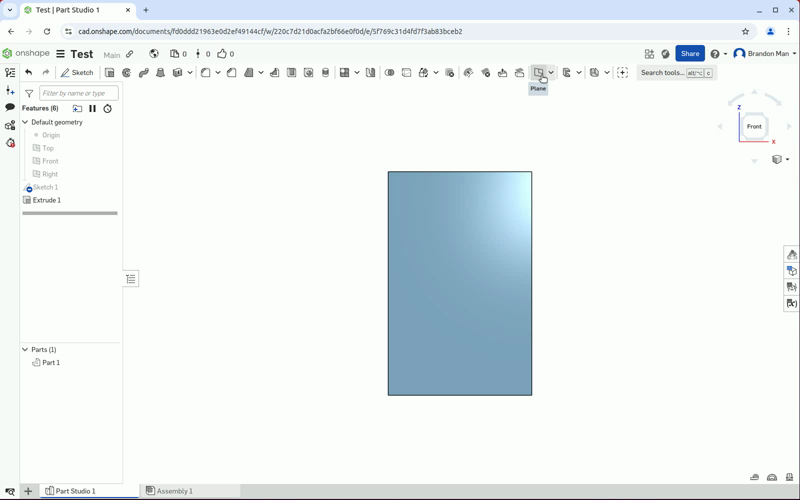
click(541, 75)
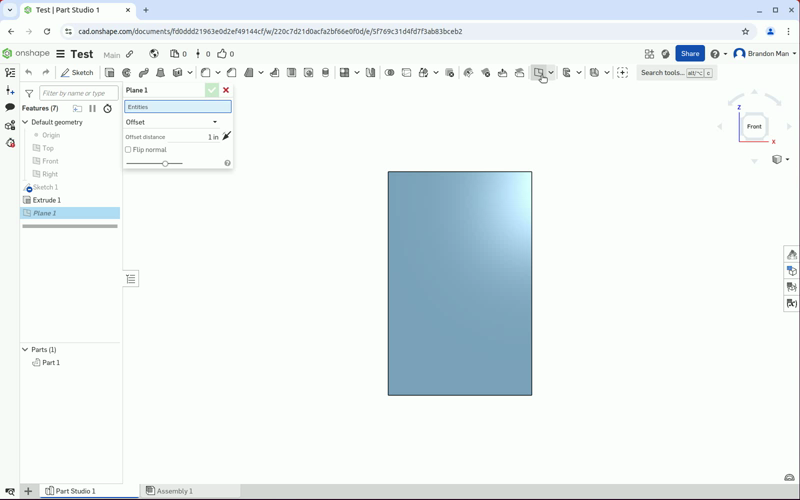
mouse_move(73, 163)
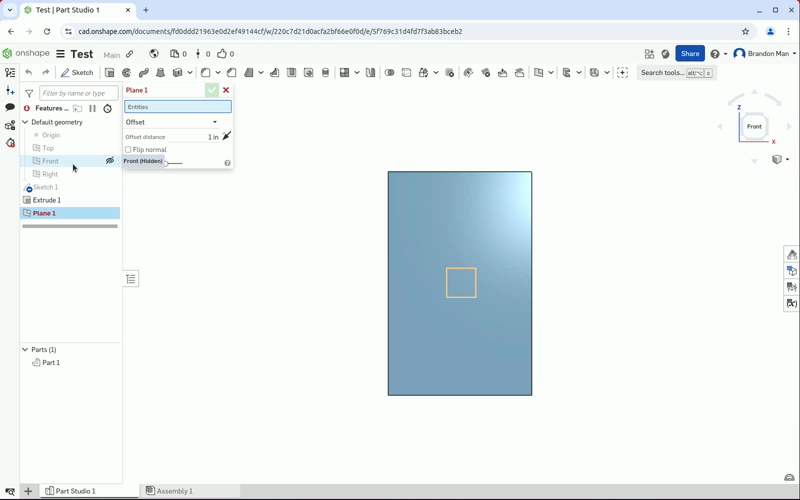
click(73, 163)
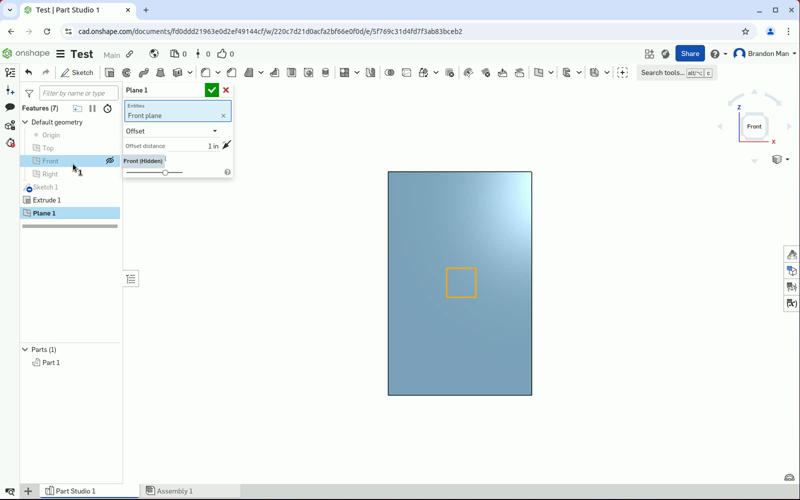
key(tab, 2)
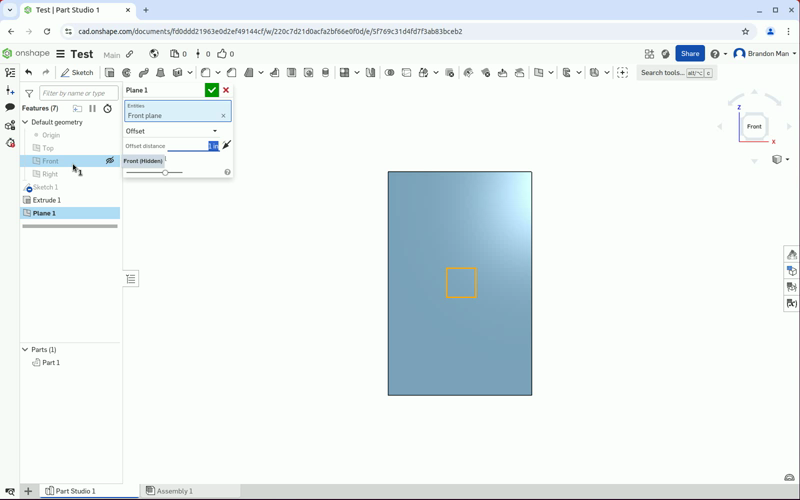
text(1.448)
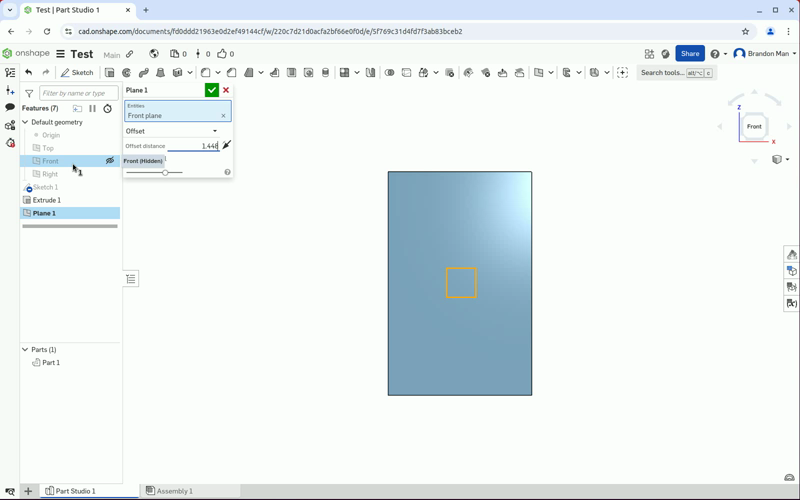
key(enter, 2)
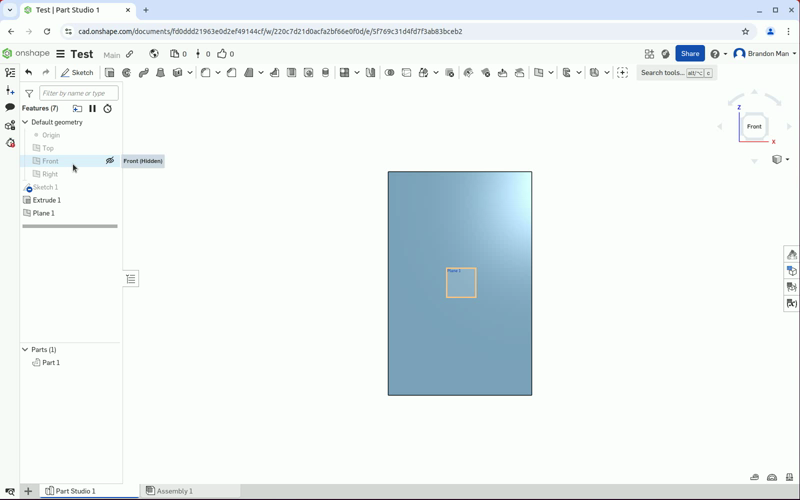
key(shift+s)
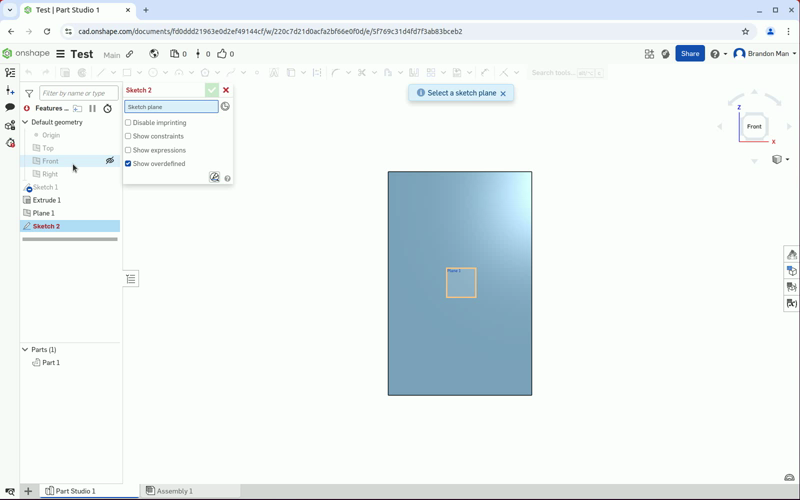
mouse_move(73, 215)
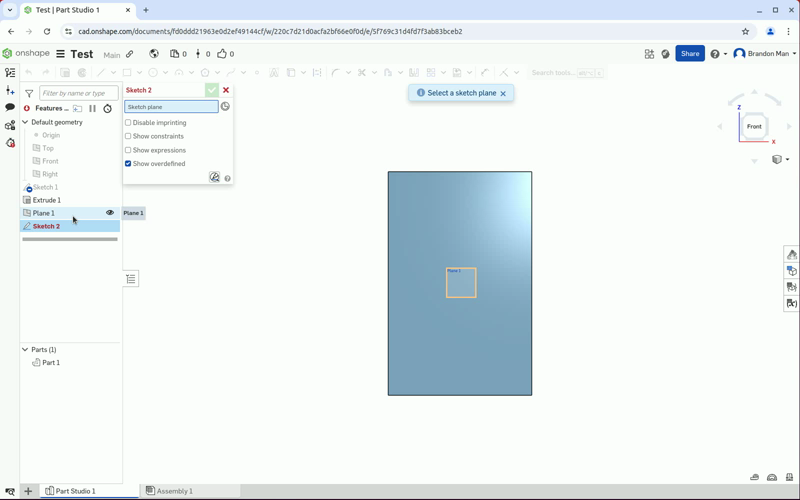
click(73, 215)
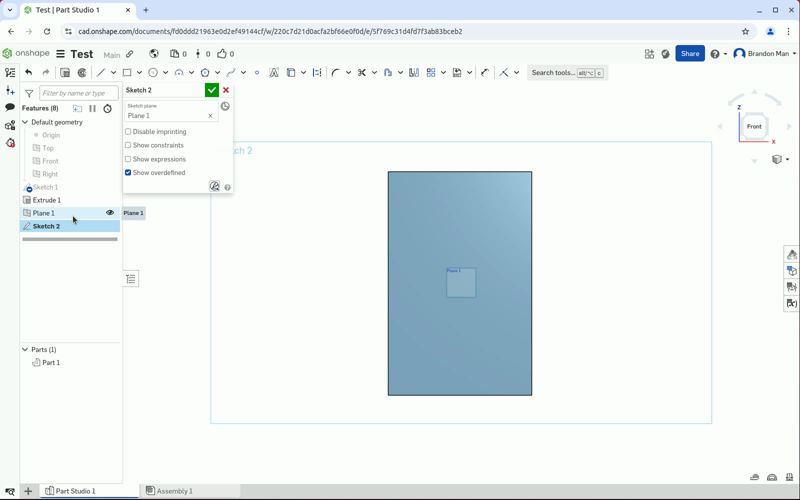
mouse_move(73, 352)
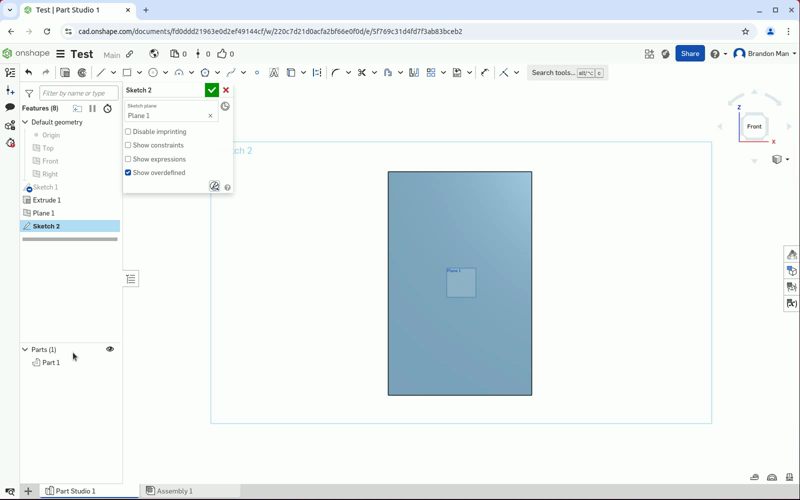
key(y)
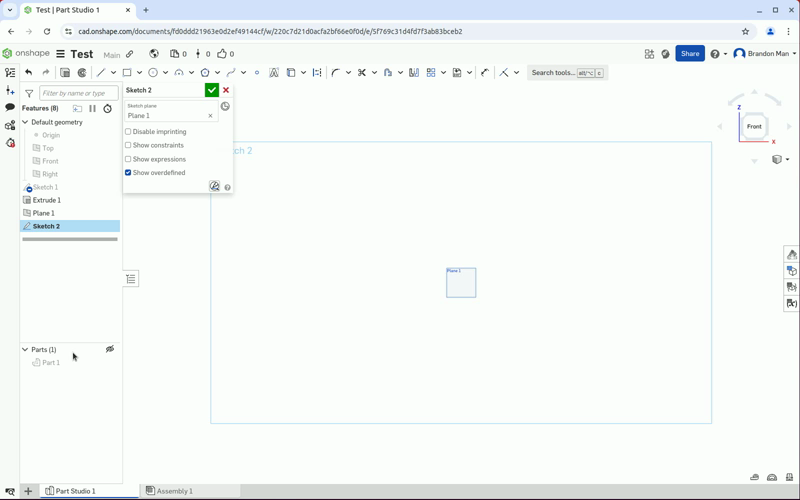
key(l)
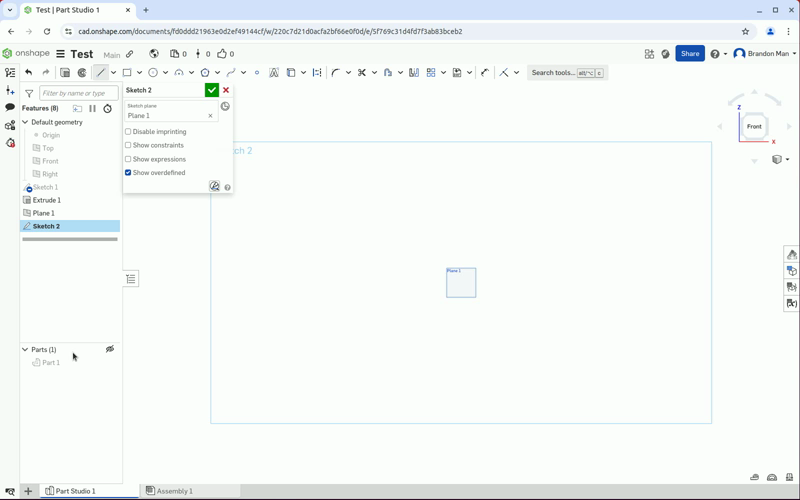
key_down(shift)
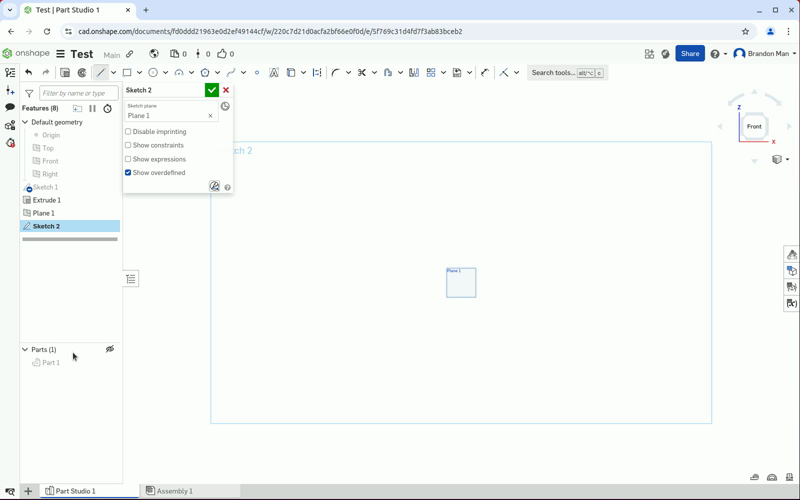
mouse_move(403, 381)
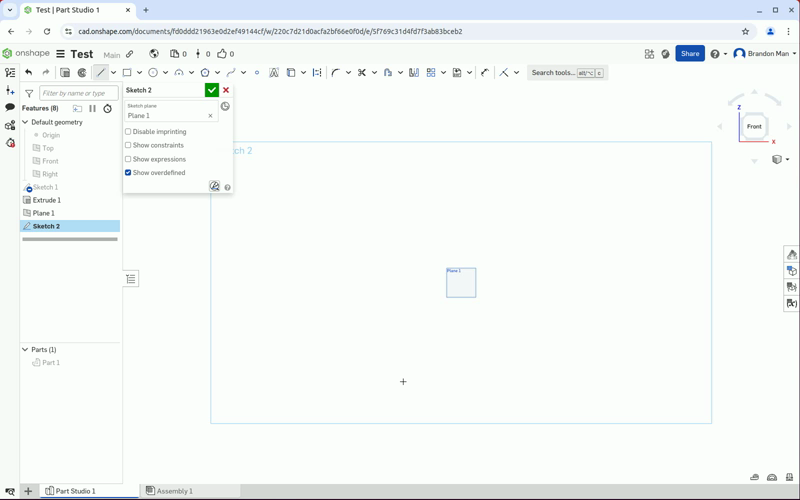
click(403, 381)
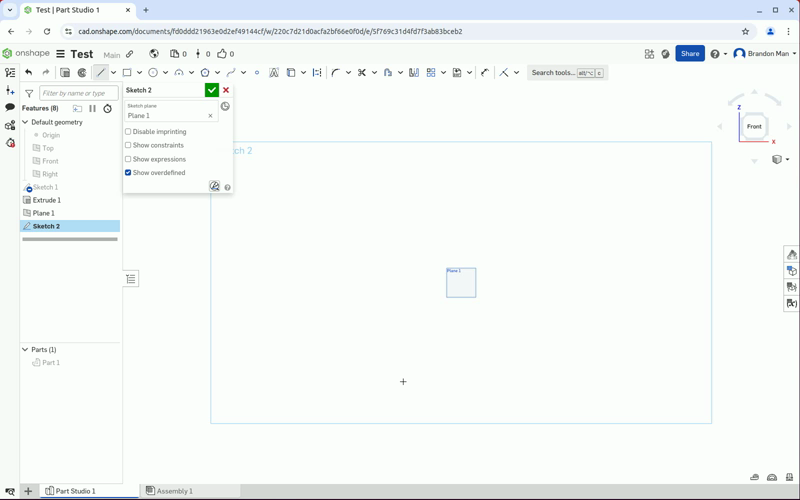
key_up(shift)
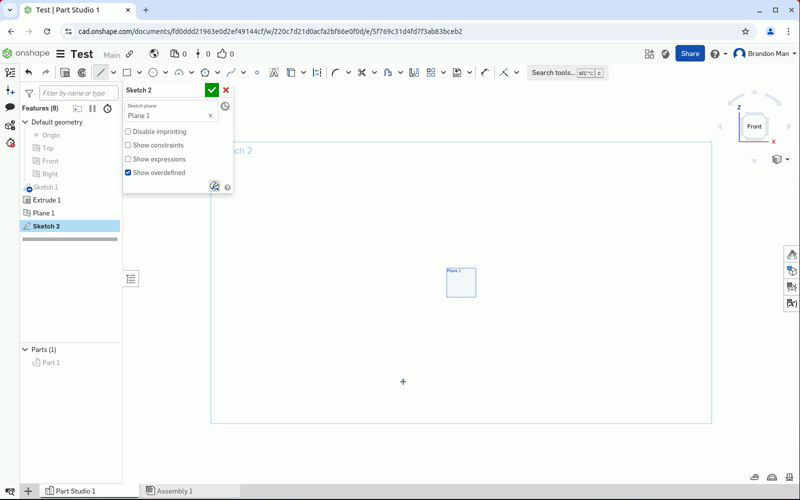
key_down(shift)
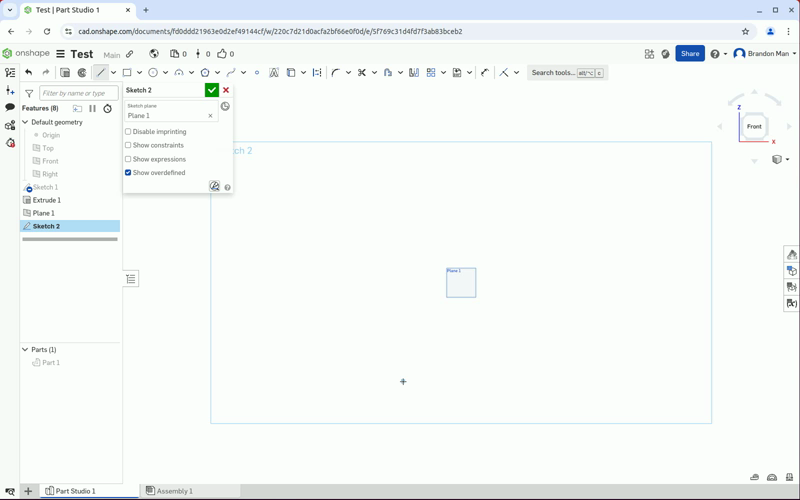
mouse_move(518, 381)
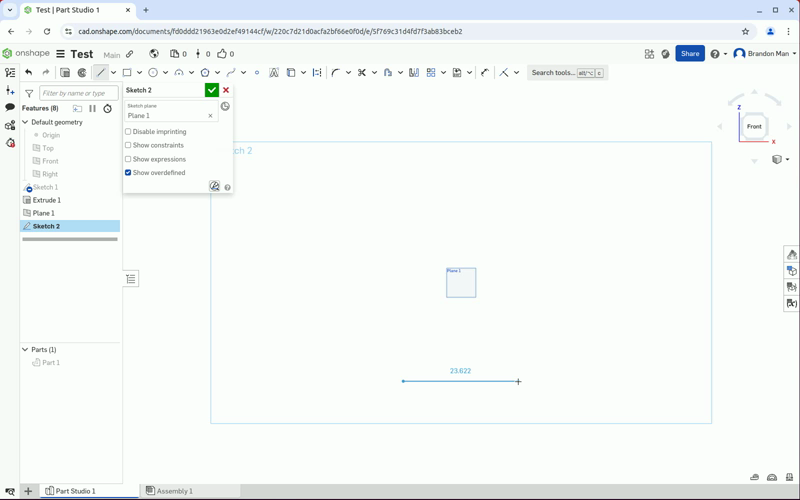
click(518, 381)
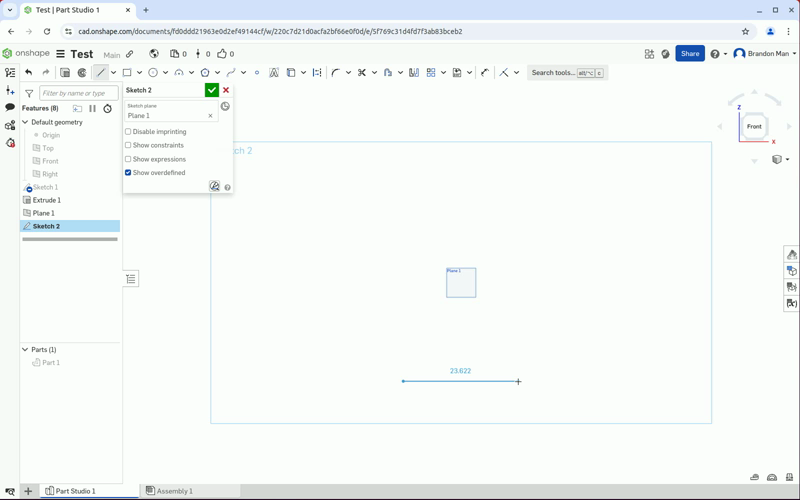
key_up(shift)
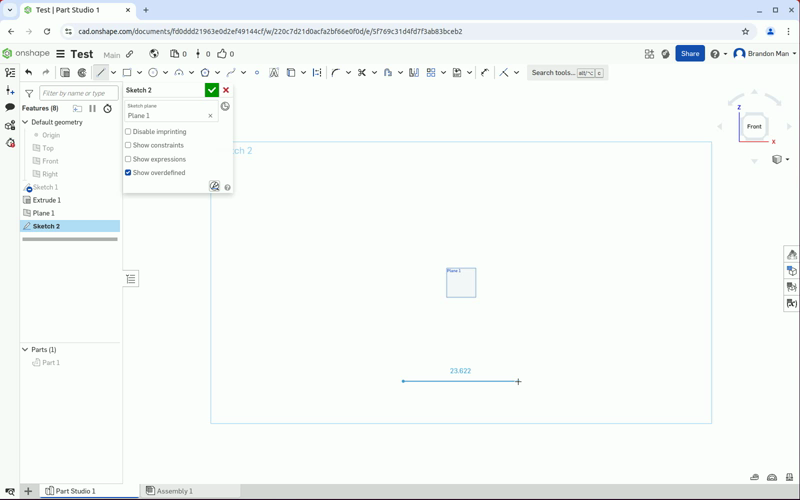
key_down(shift)
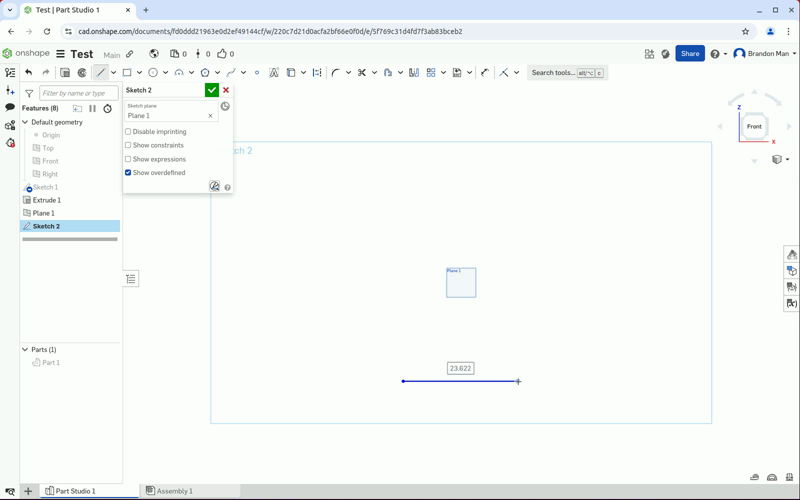
mouse_move(518, 186)
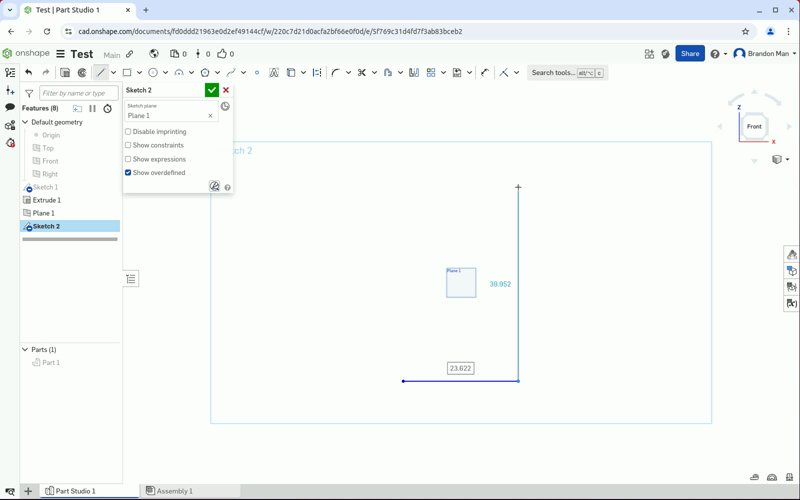
click(518, 186)
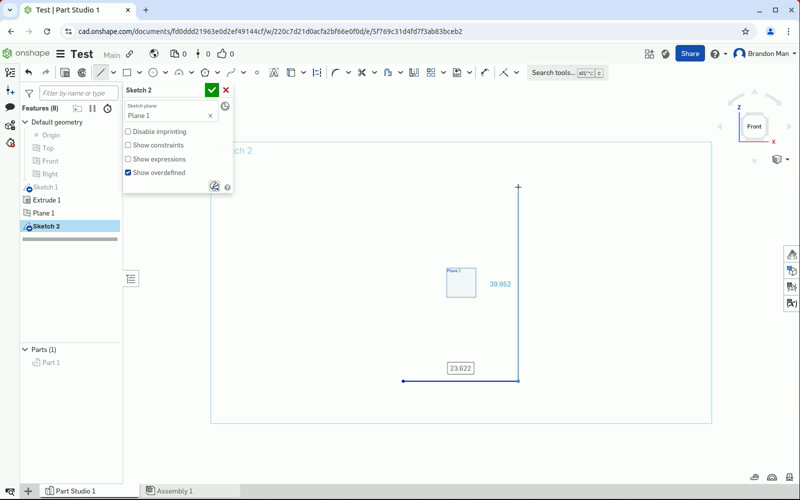
key_up(shift)
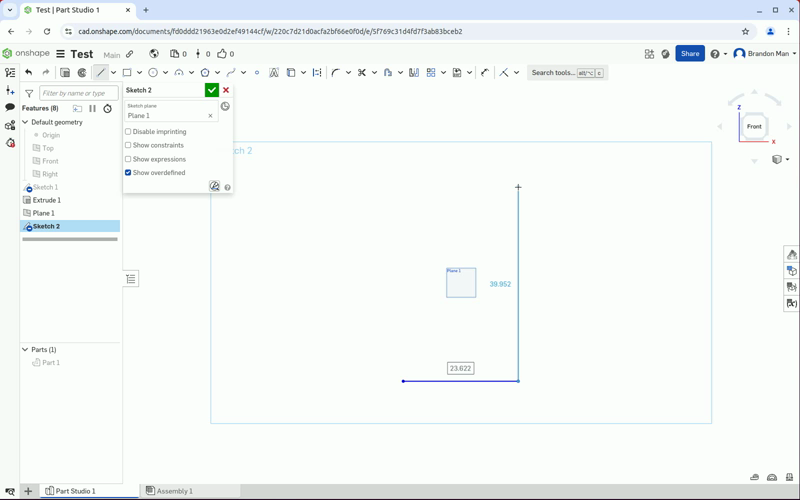
key_down(shift)
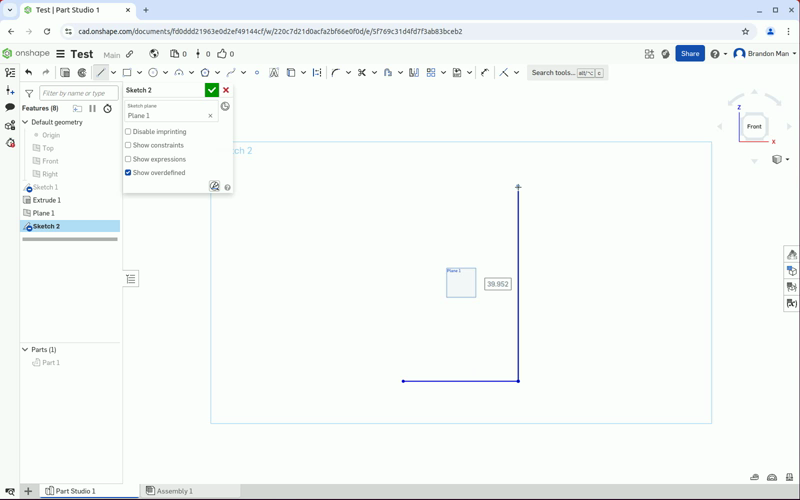
mouse_move(403, 186)
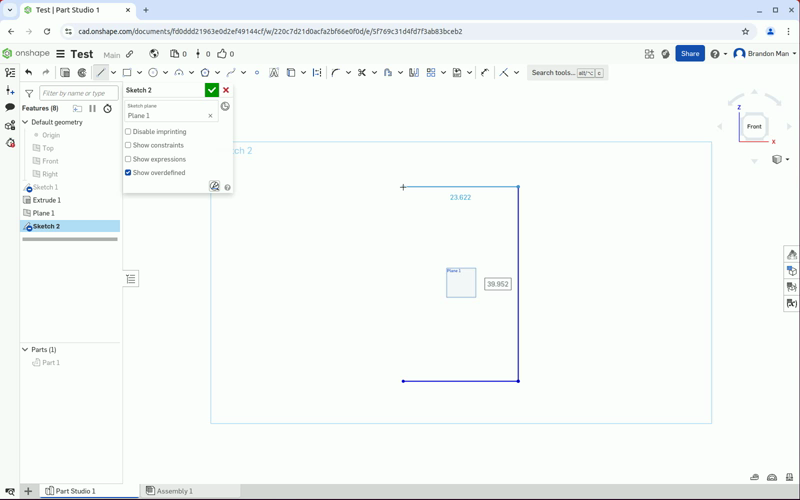
click(403, 186)
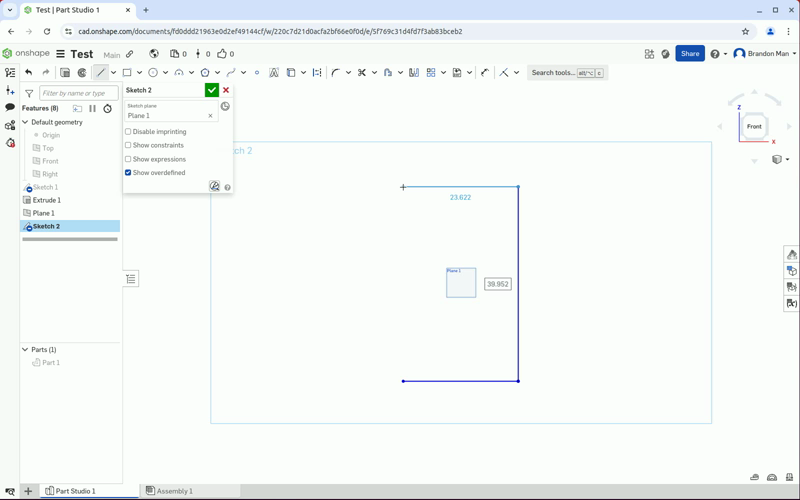
key_up(shift)
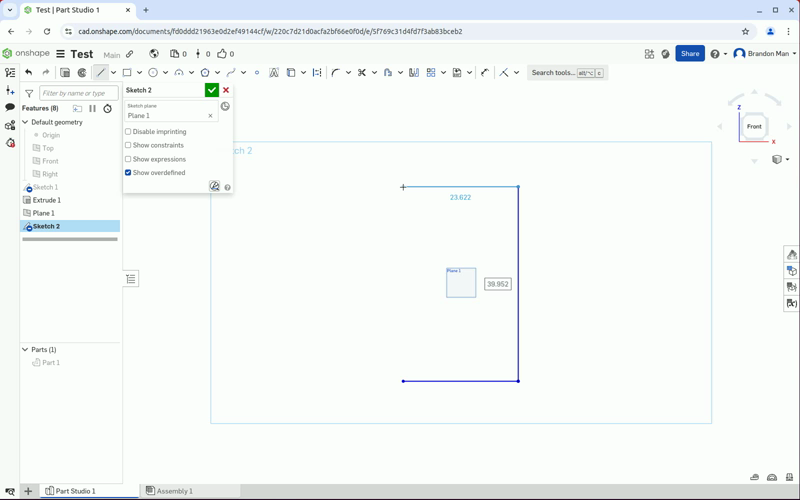
key_down(shift)
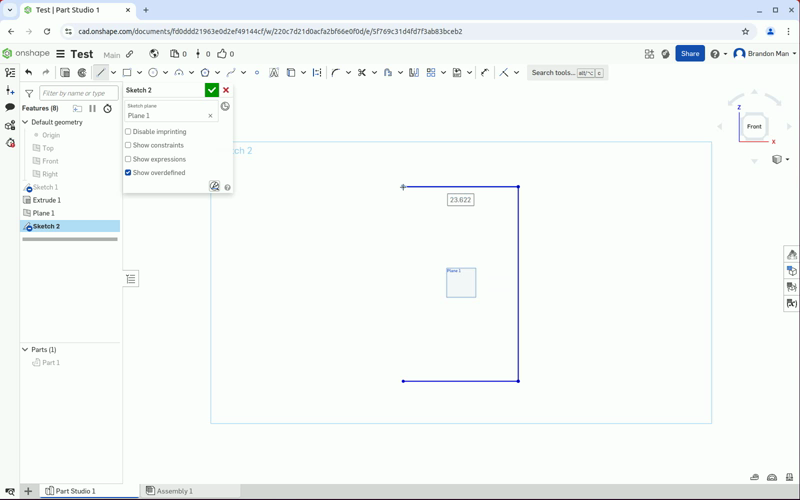
mouse_move(403, 381)
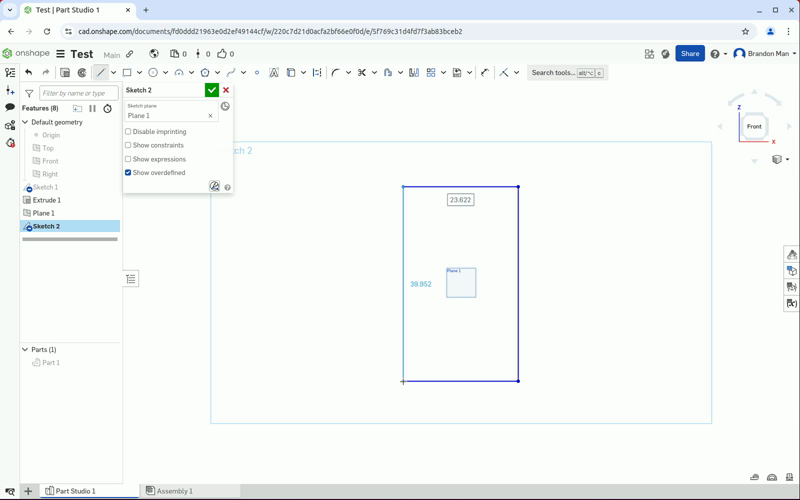
key_up(shift)
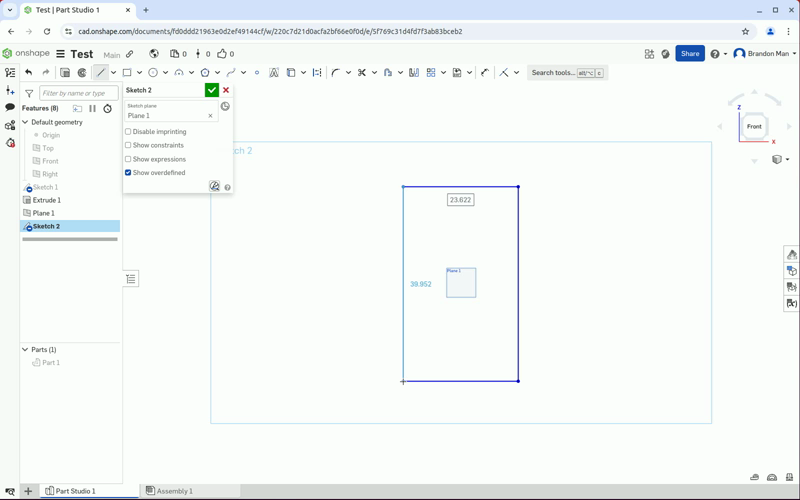
click(403, 381)
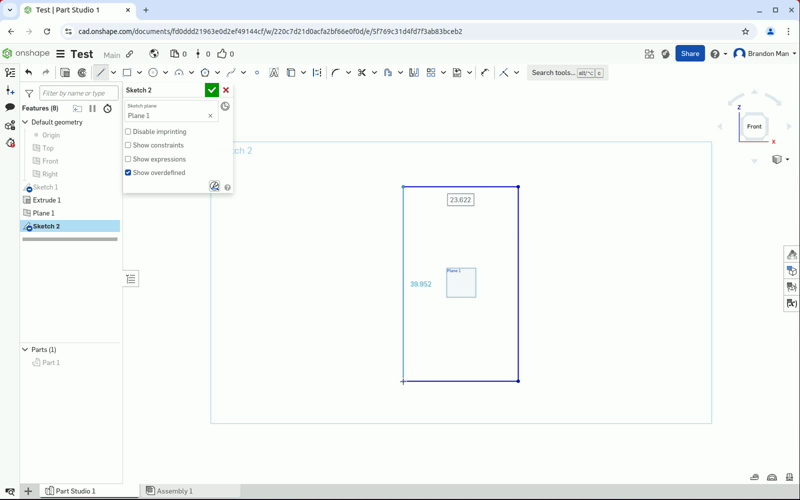
key(esc)
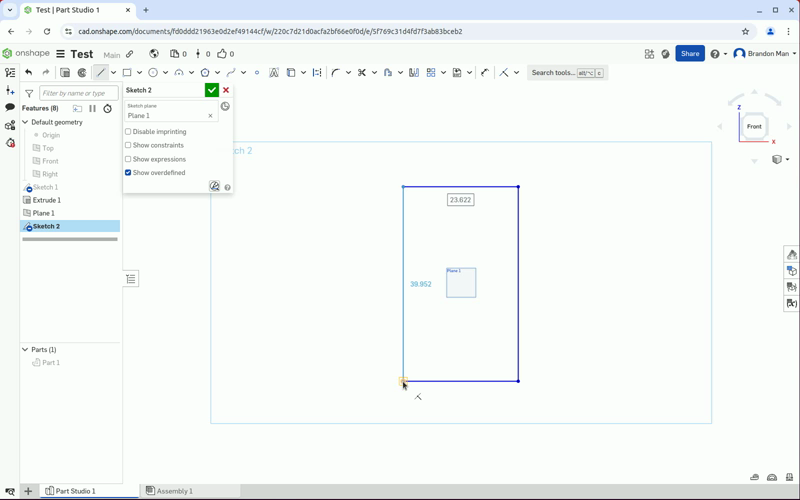
mouse_move(438, 235)
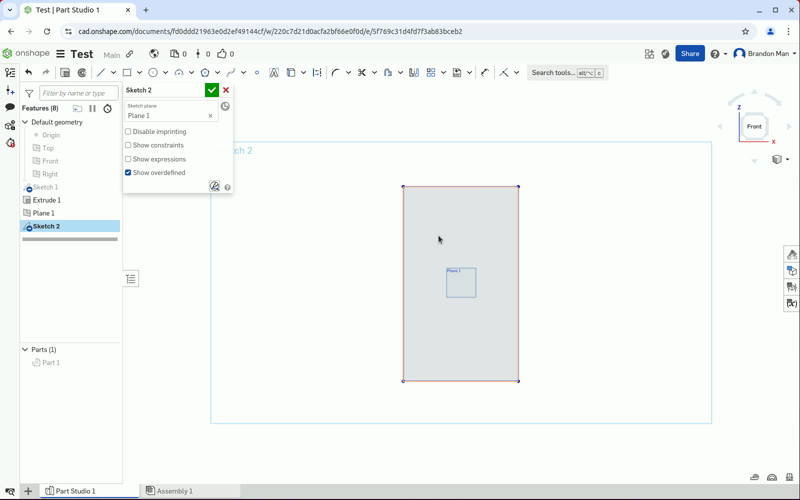
click(438, 235)
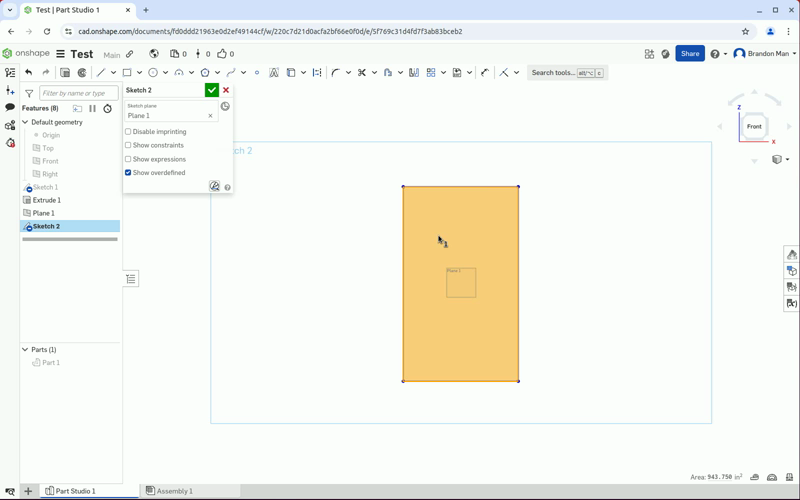
mouse_move(73, 352)
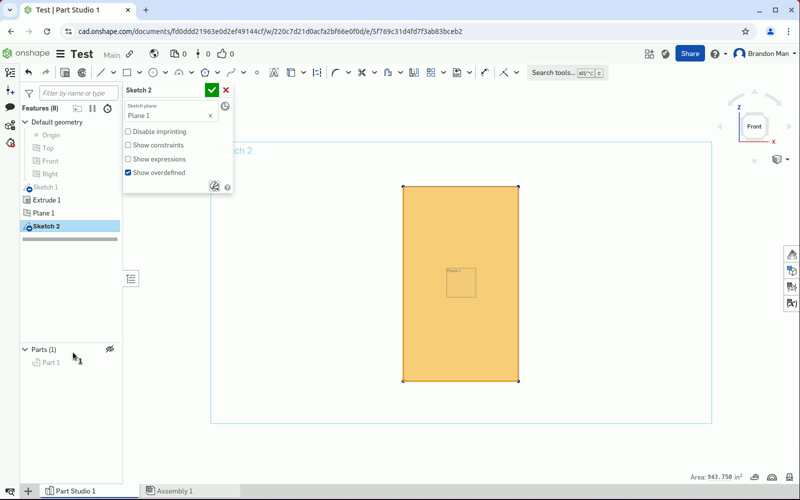
key(shift+y)
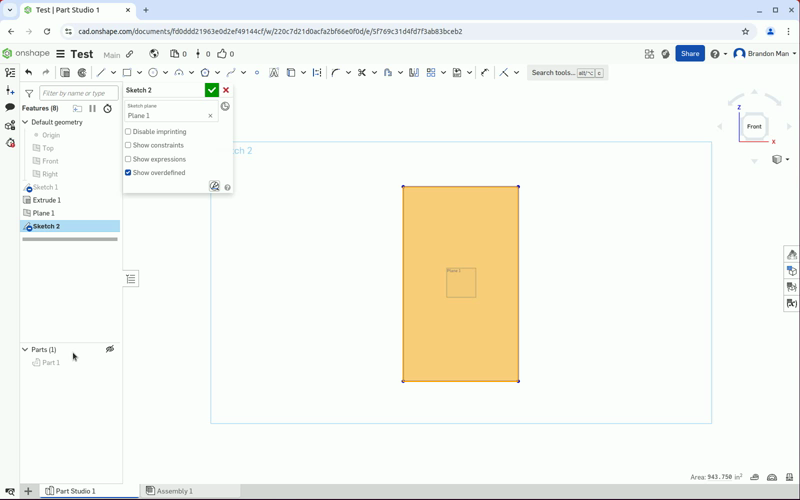
key(shift+e)
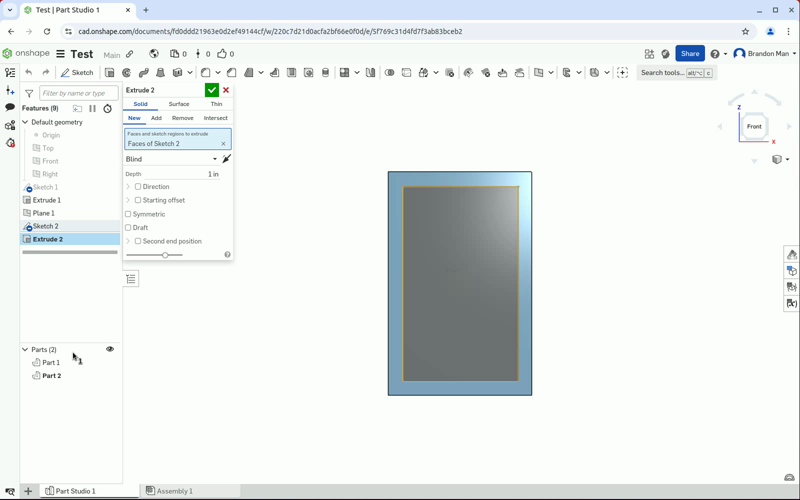
mouse_move(143, 106)
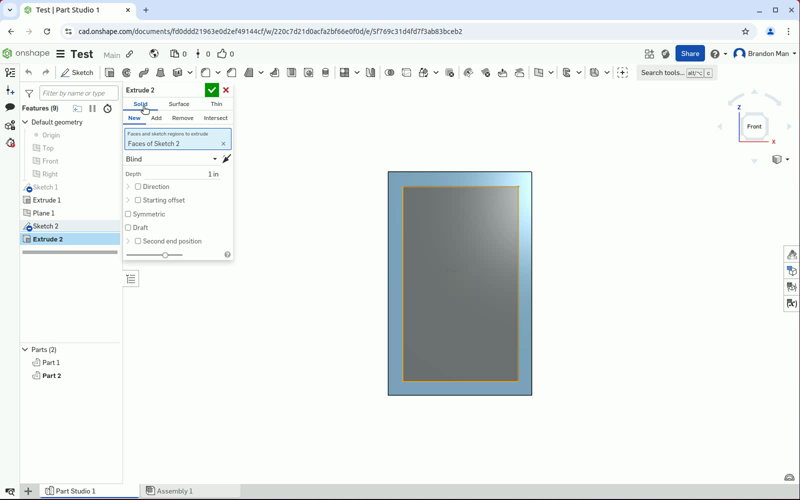
click(143, 106)
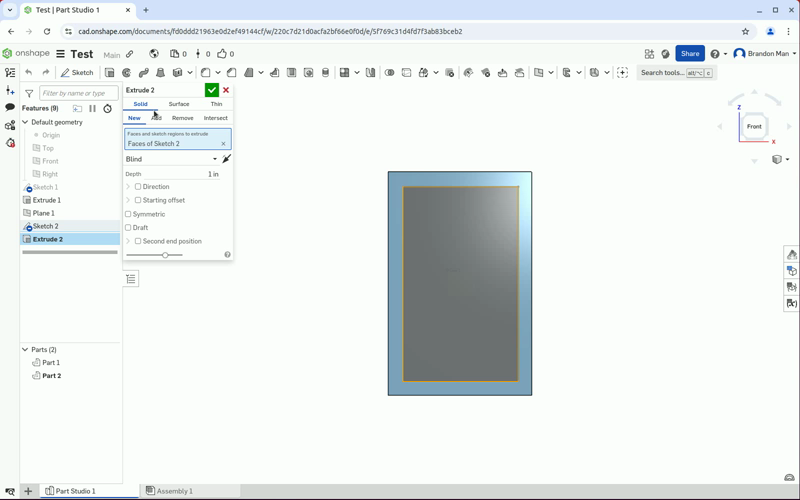
mouse_move(186, 120)
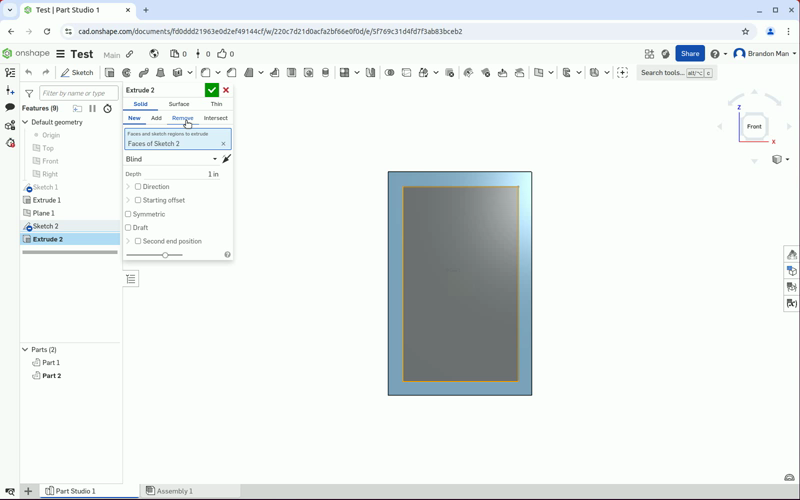
click(186, 120)
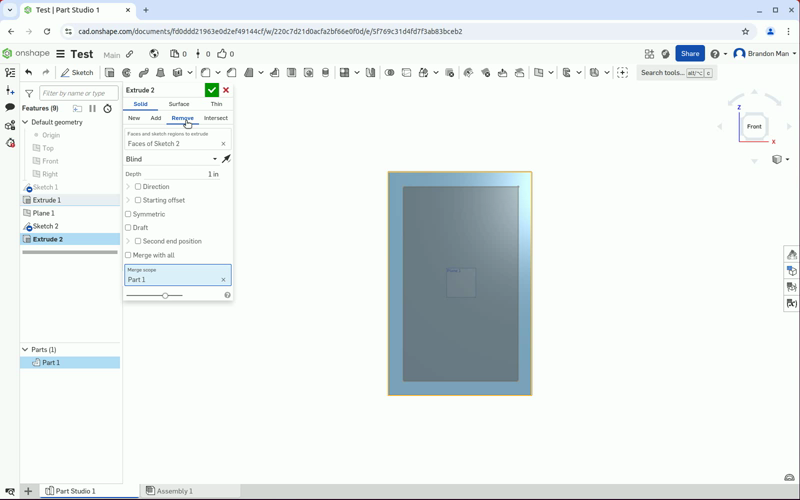
key(tab, 4)
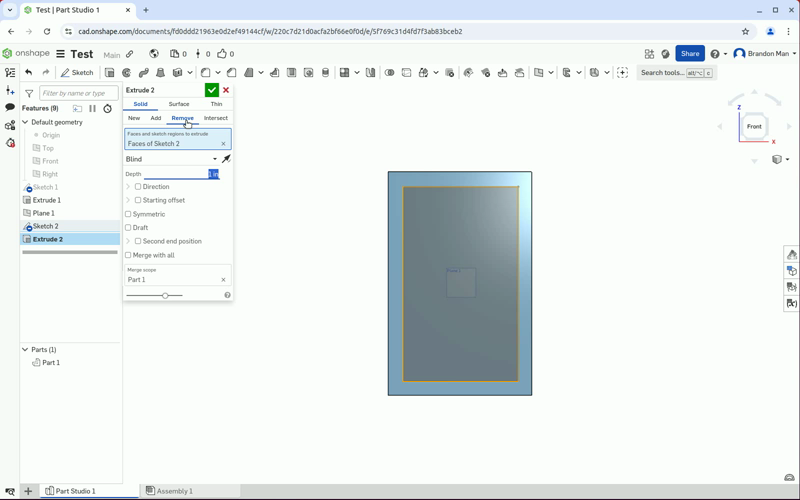
text(0.963)
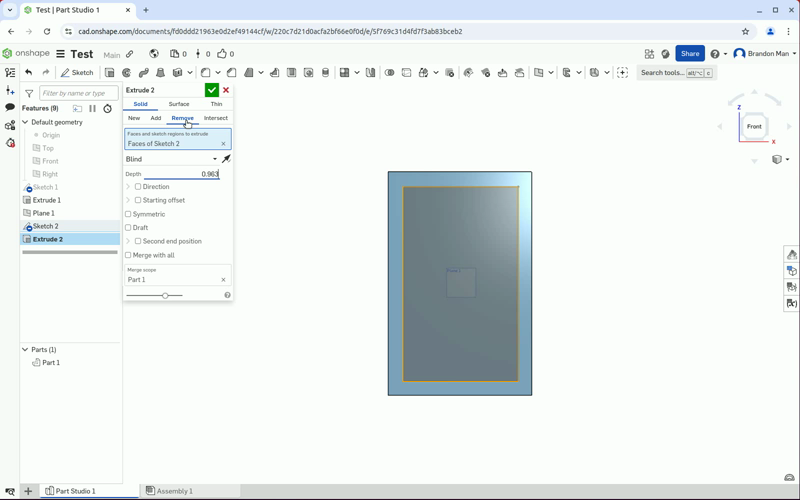
key(tab, 6)
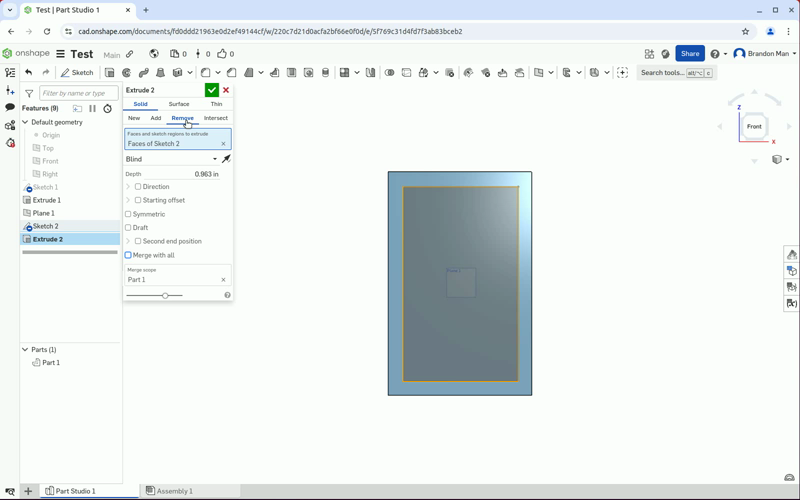
key(space)
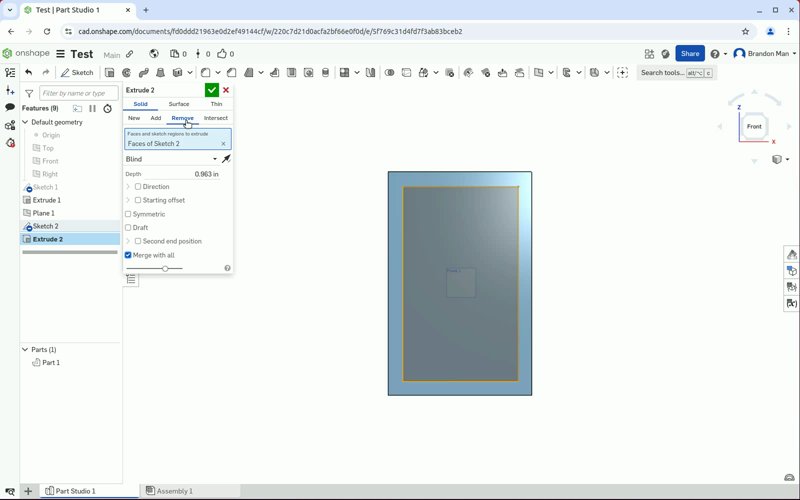
key(enter)
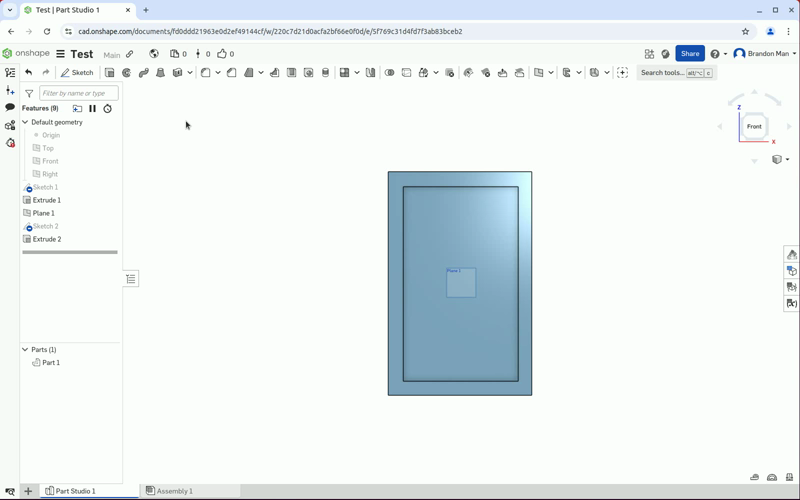
key(shift+h)
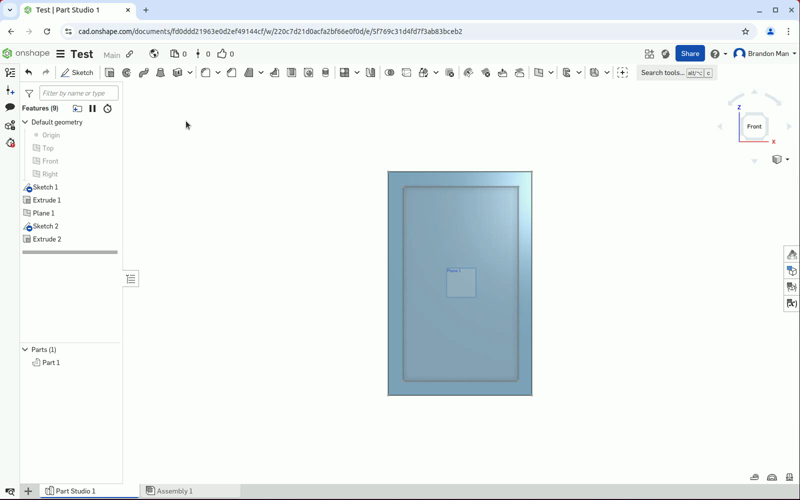
key(shift+h)
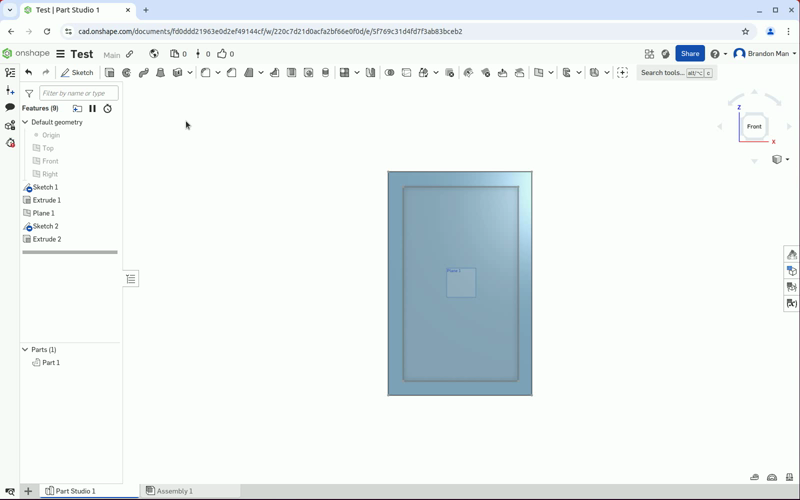
key(shift+7)
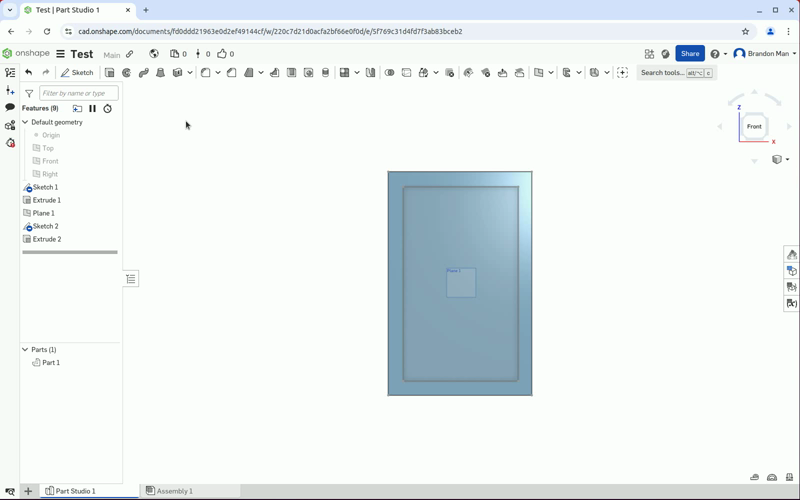
key(left, 2)
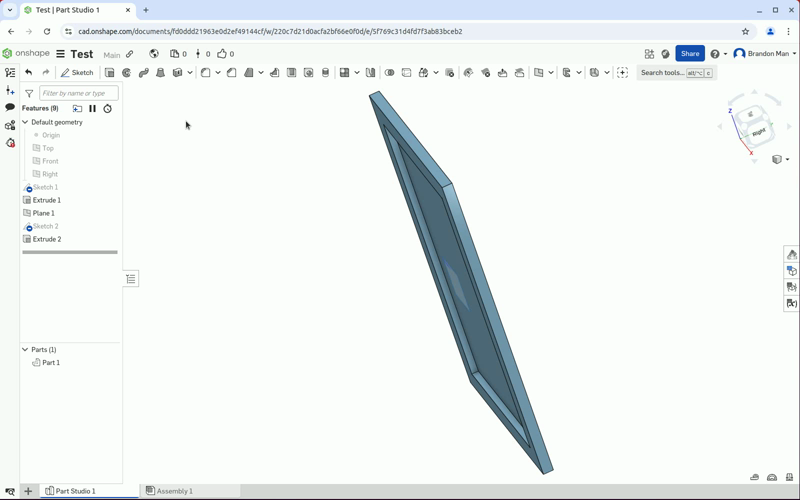
key(down, 2)
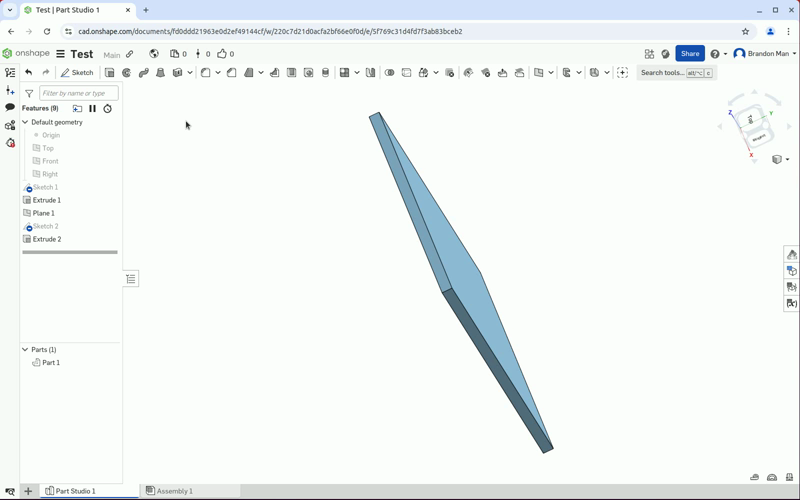
key(up, 2)
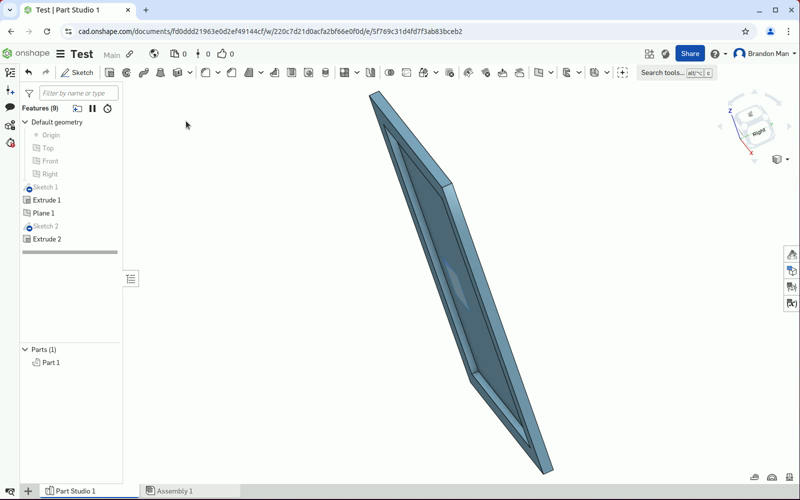
key(right, 2)
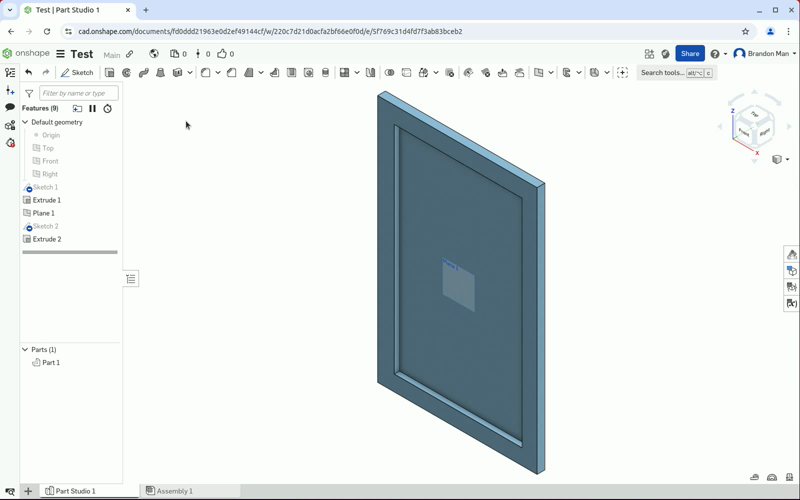
mouse_move(73, 189)
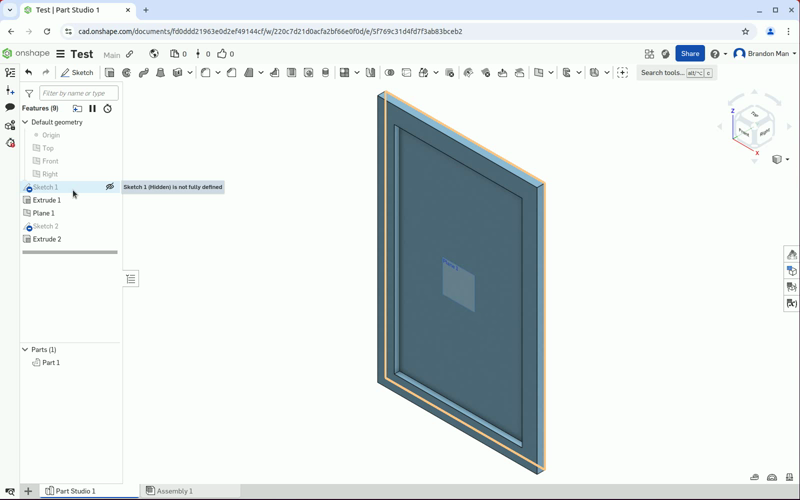
click(73, 189)